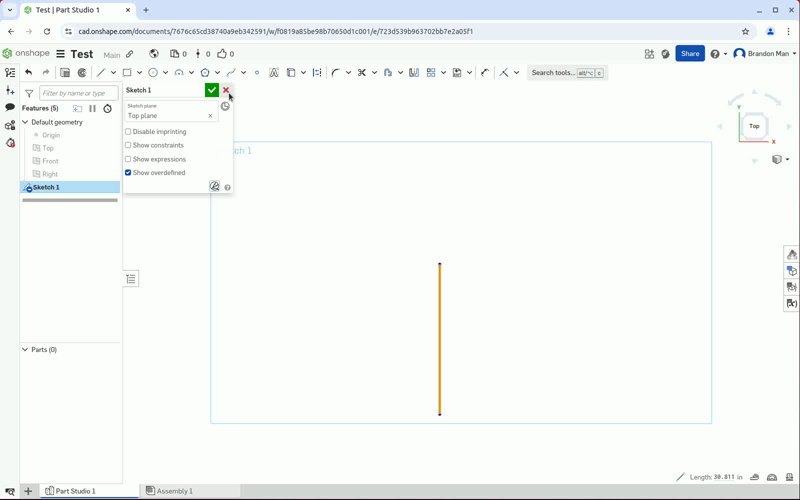
key(shift+h)
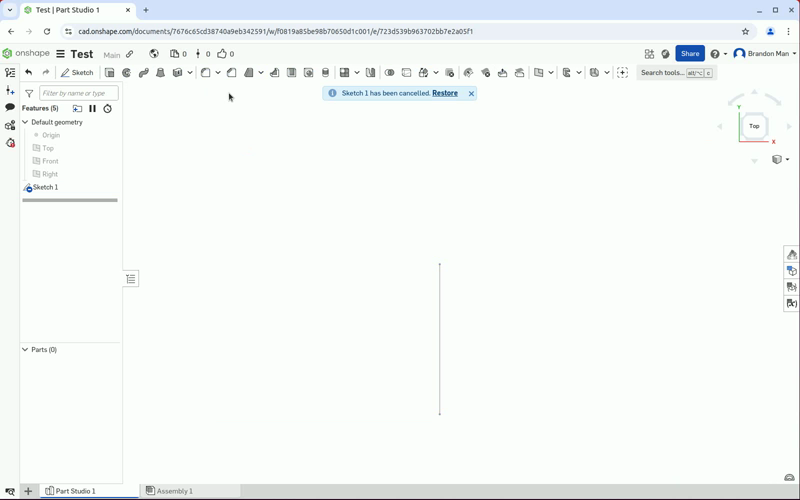
key(shift+s)
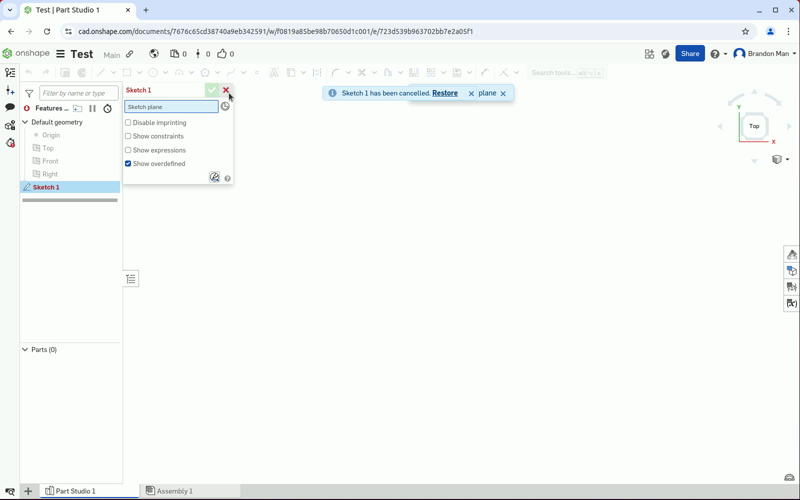
mouse_move(73, 150)
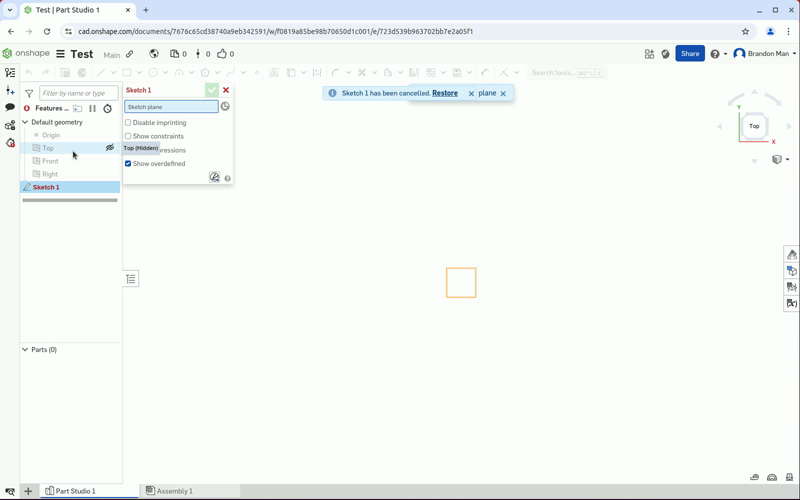
click(73, 150)
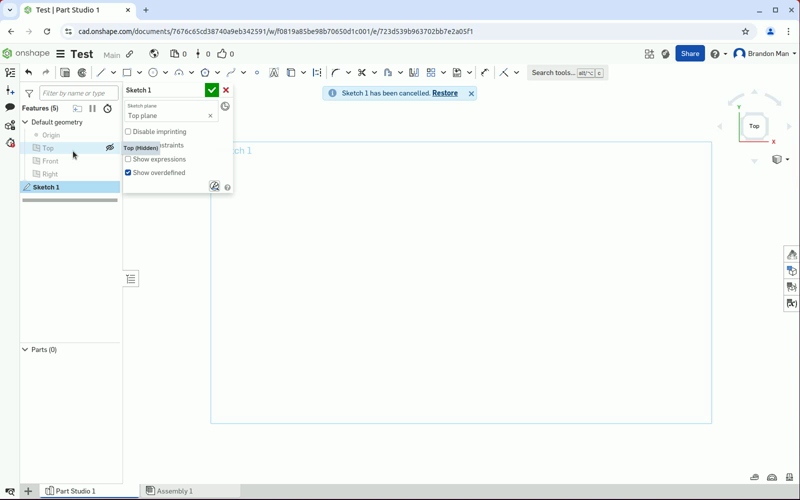
mouse_move(73, 352)
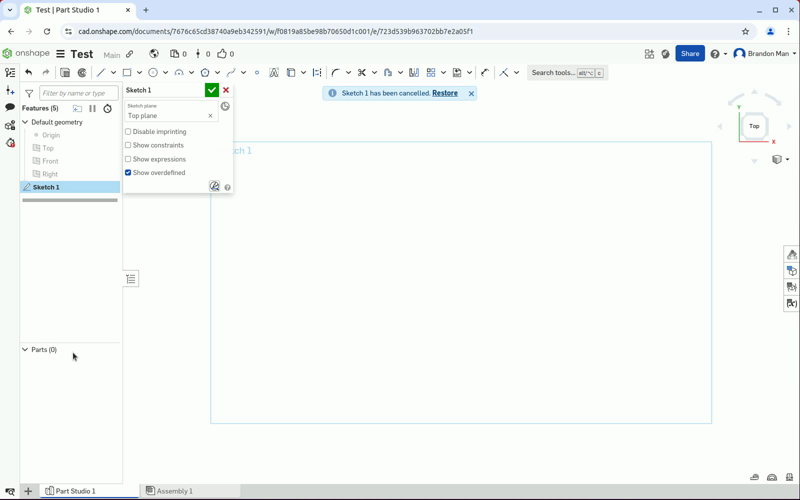
key(y)
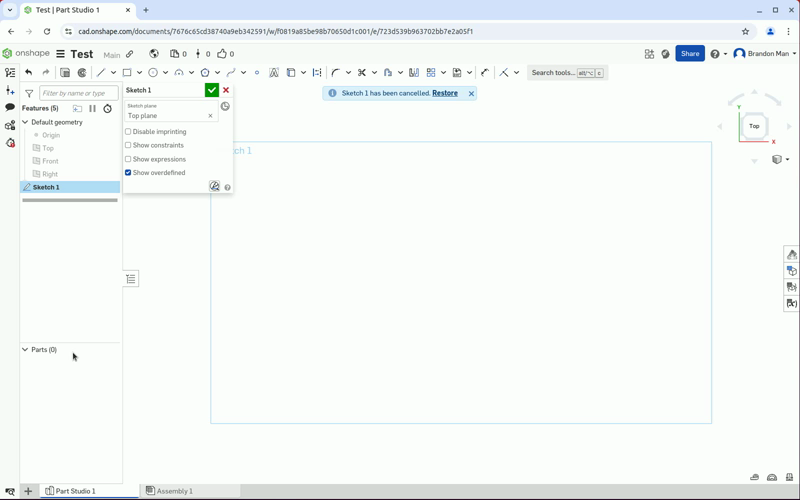
key(l)
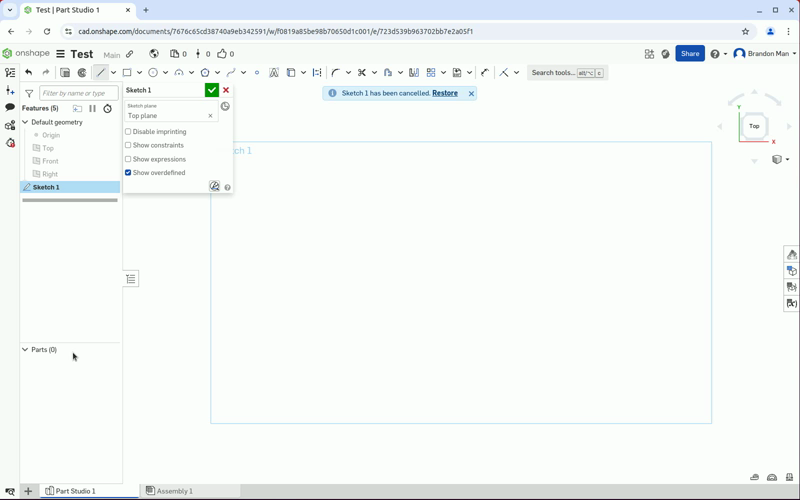
key_down(shift)
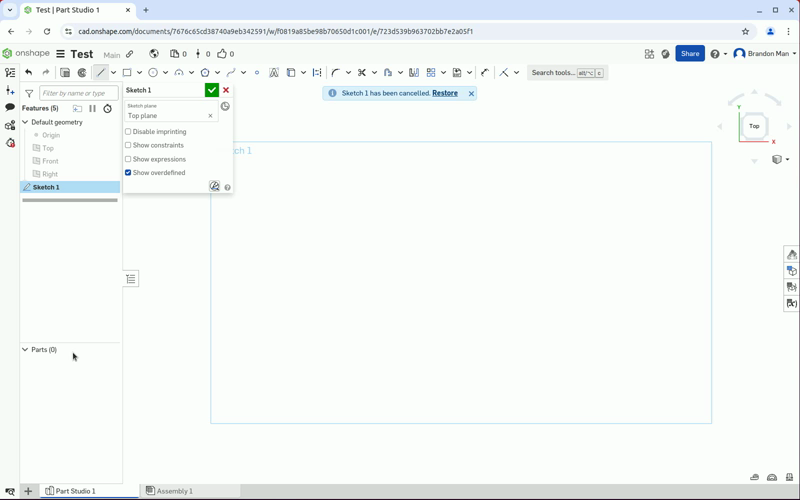
mouse_move(460, 282)
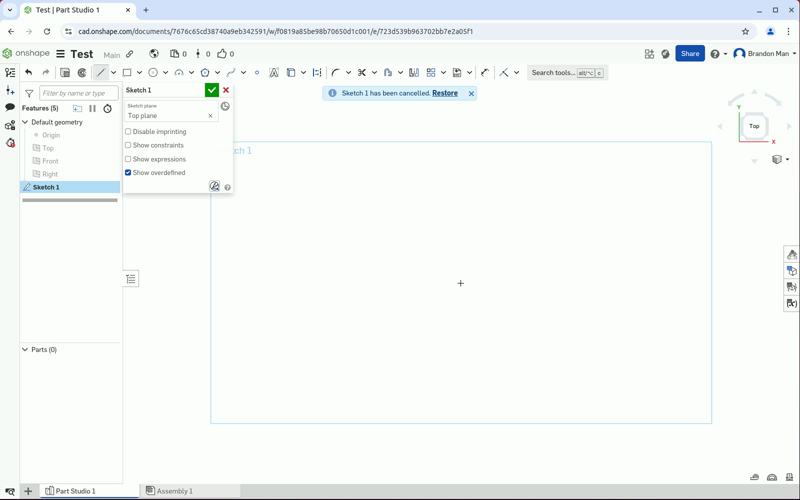
click(460, 282)
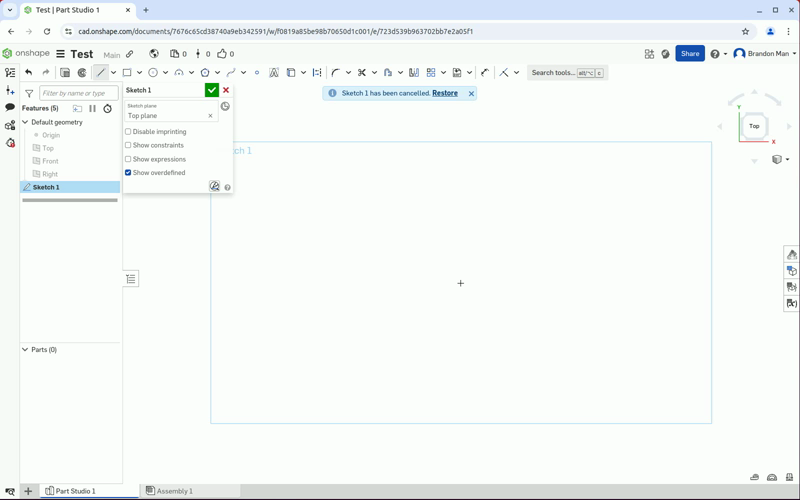
key_up(shift)
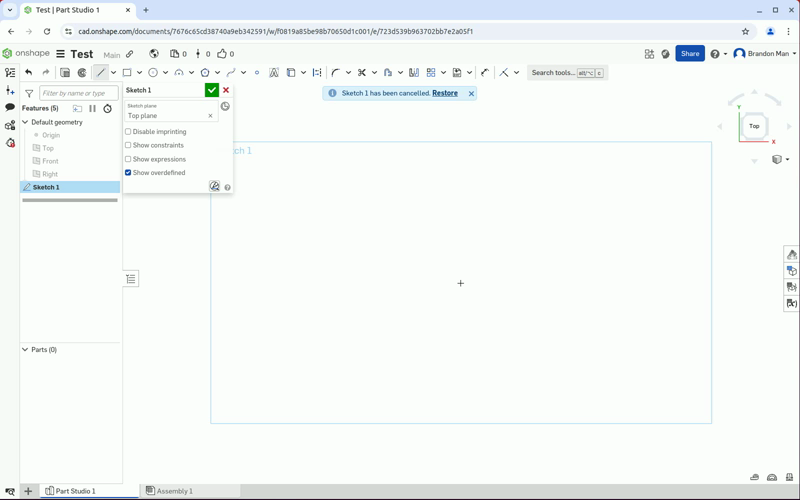
key_down(shift)
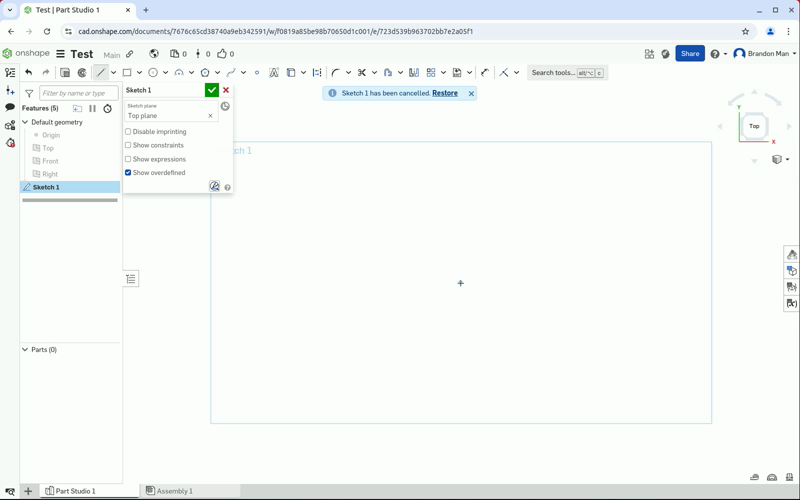
mouse_move(535, 282)
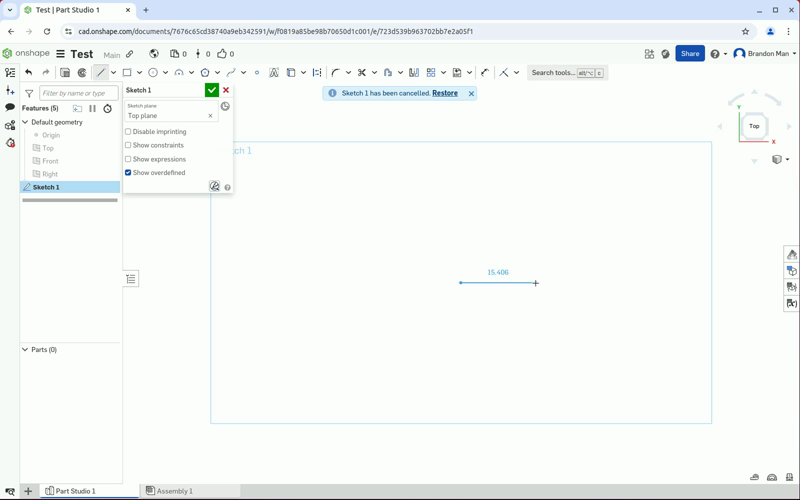
click(535, 282)
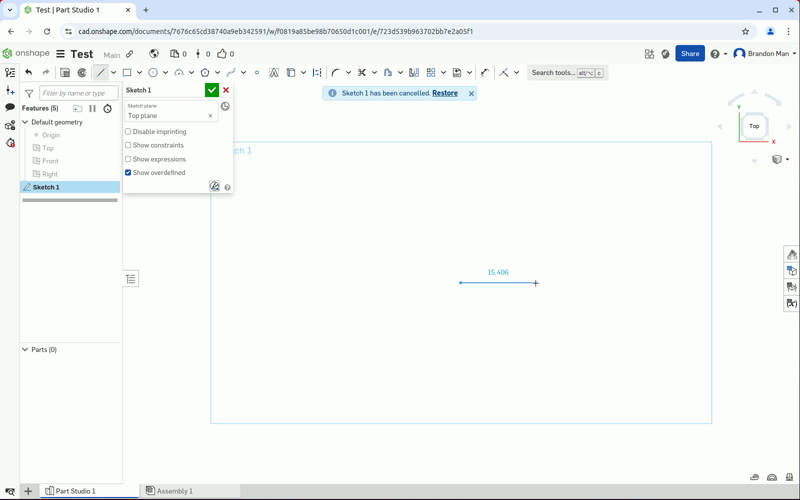
key_up(shift)
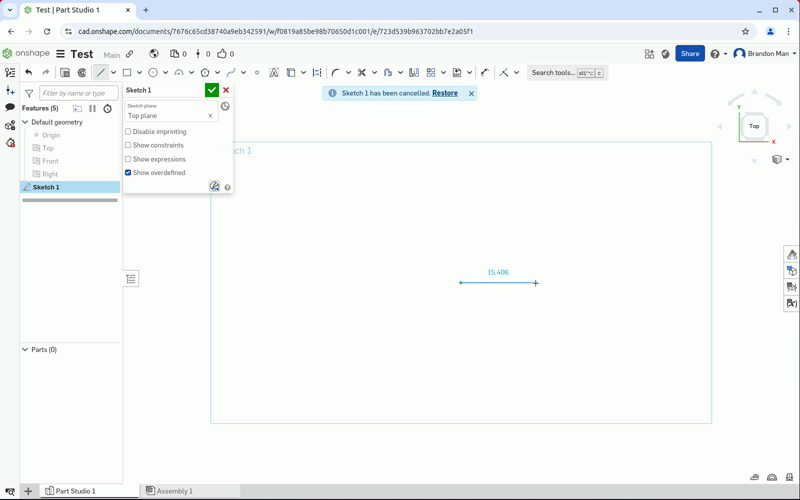
key_down(shift)
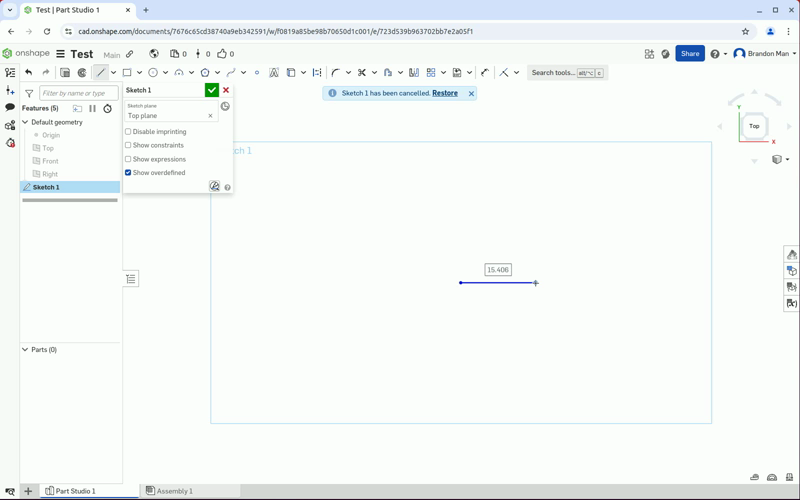
mouse_move(535, 170)
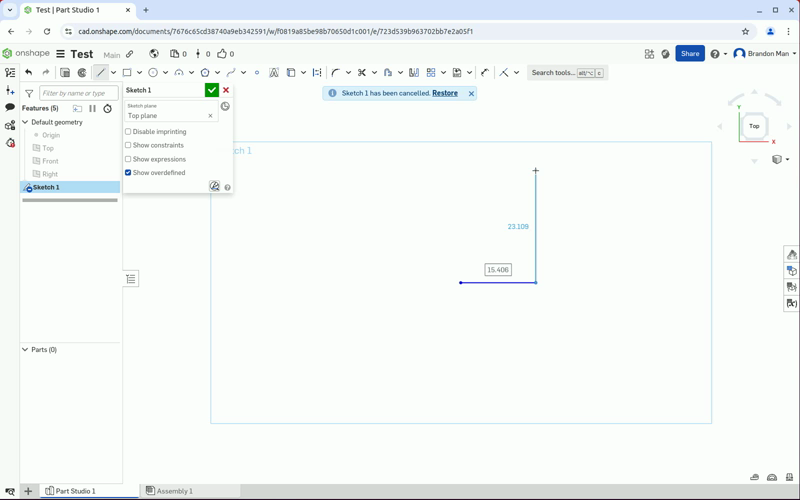
click(535, 170)
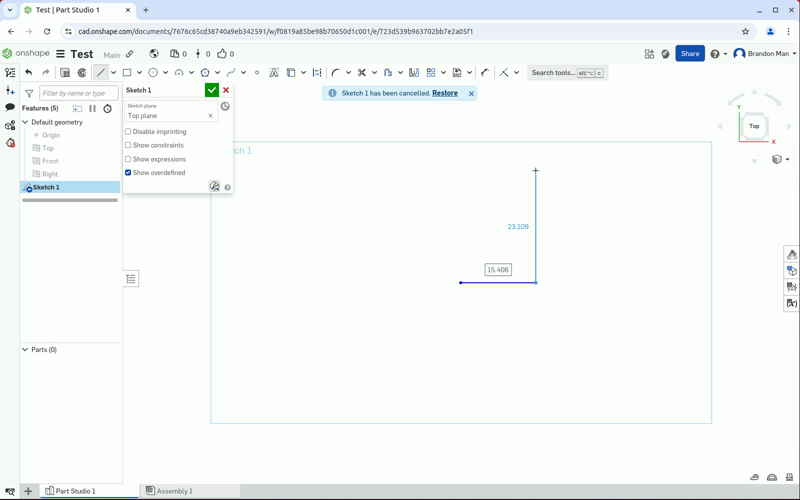
key_up(shift)
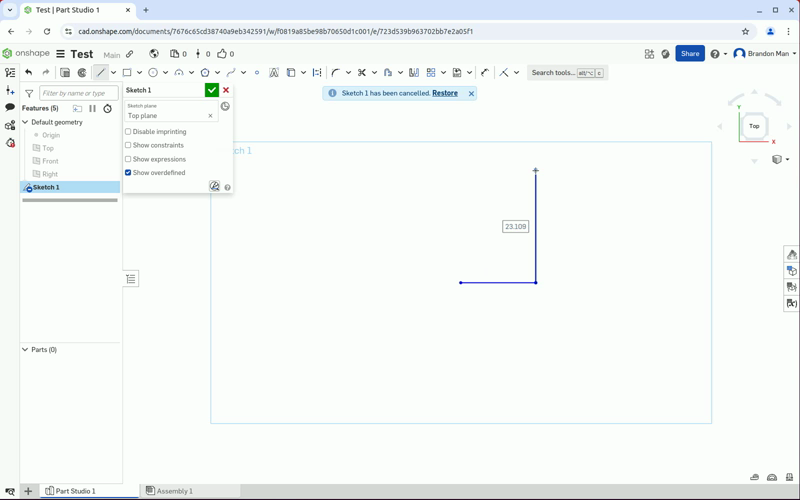
key_down(shift)
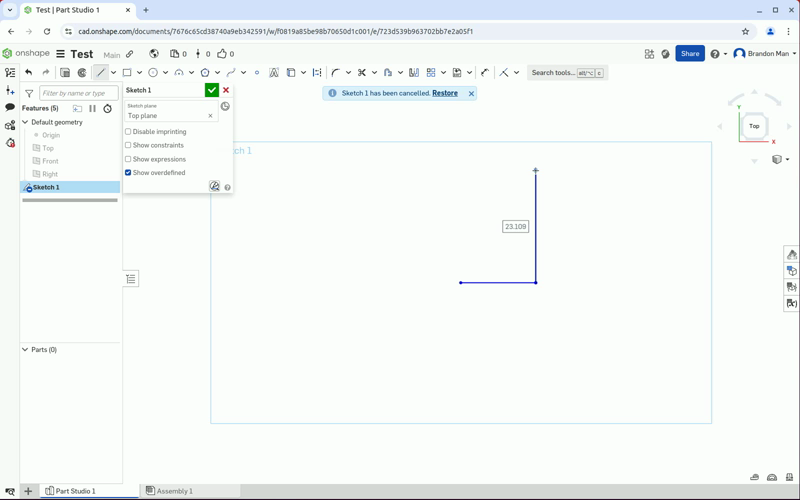
mouse_move(460, 170)
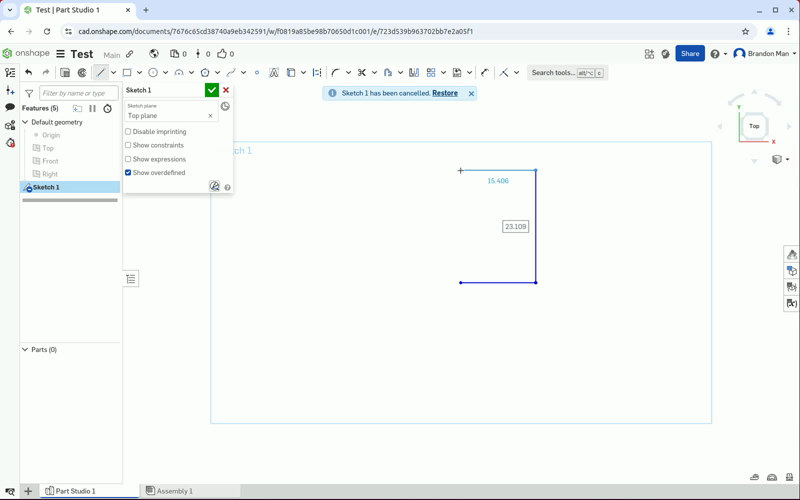
click(460, 170)
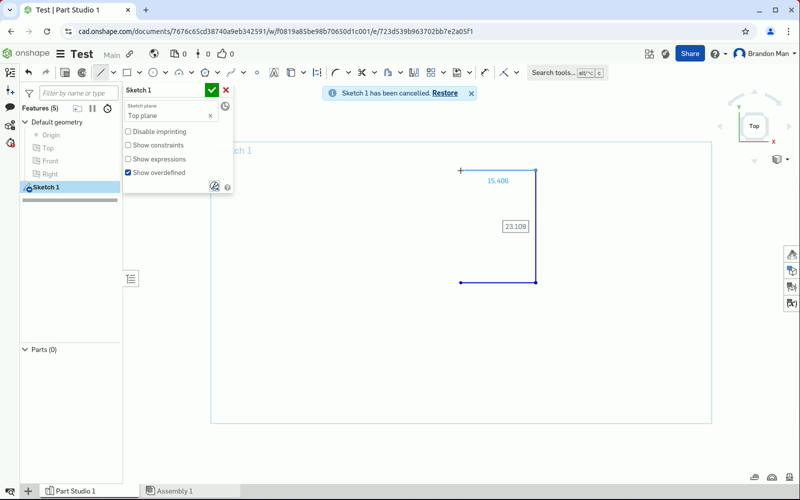
key_up(shift)
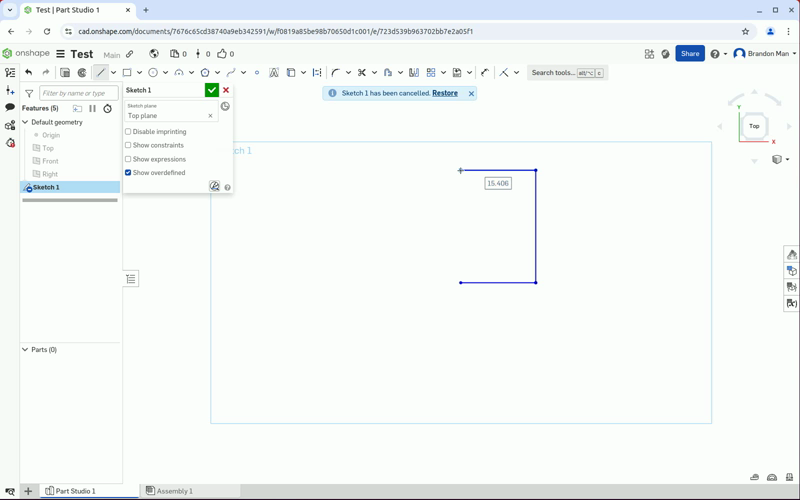
key_down(shift)
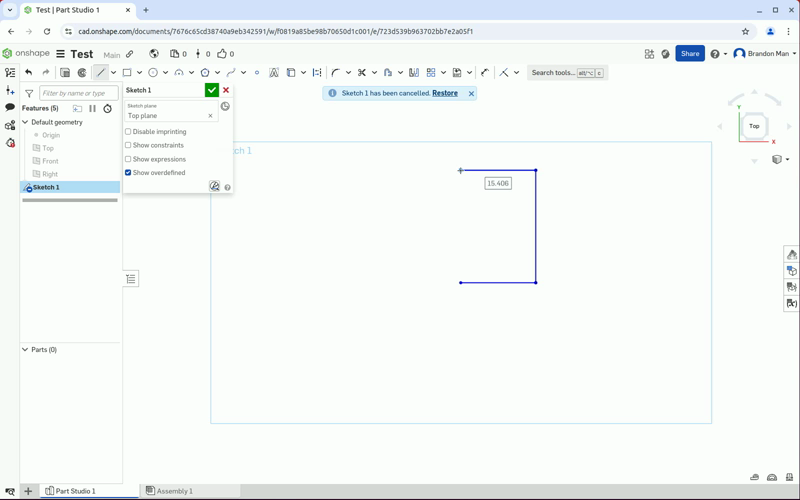
mouse_move(460, 282)
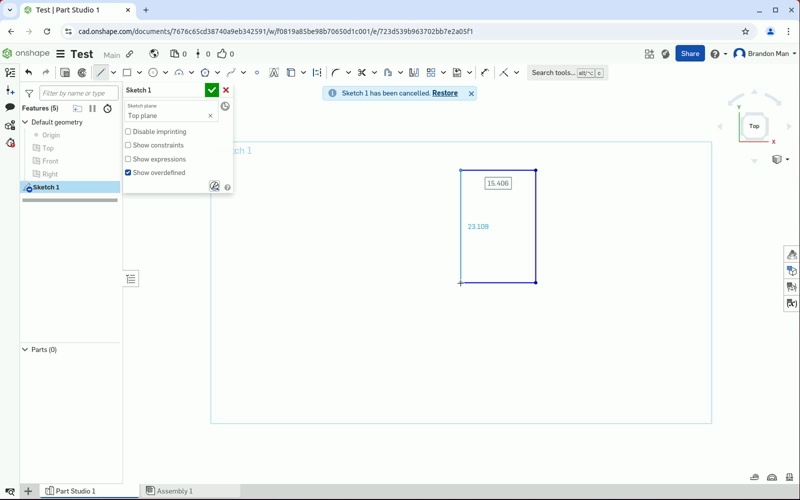
key_up(shift)
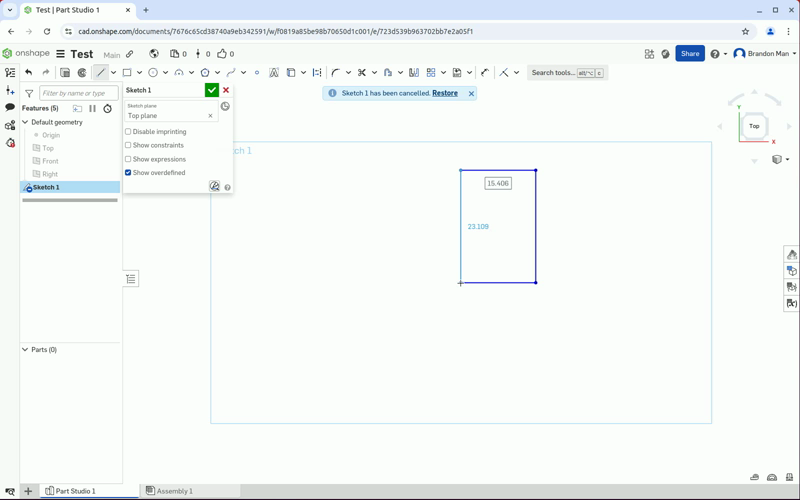
click(460, 282)
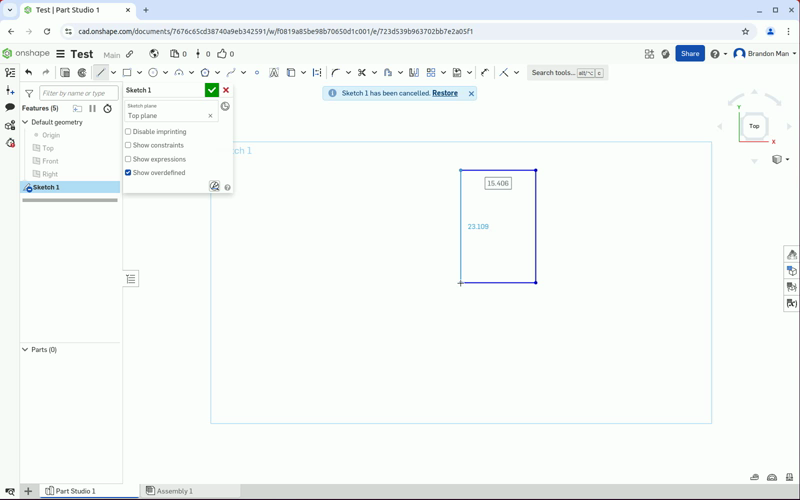
key(esc)
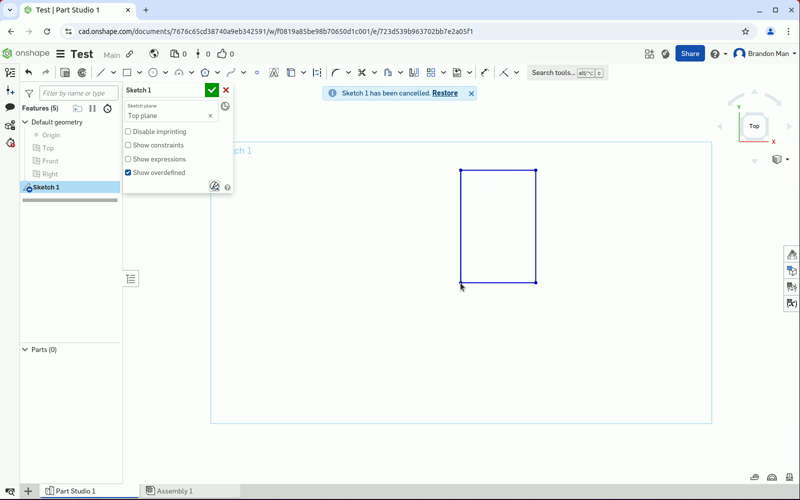
mouse_move(467, 270)
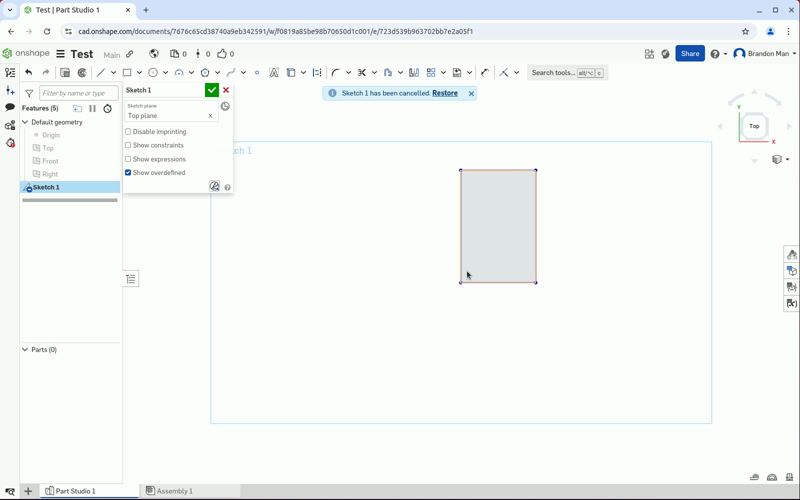
click(467, 270)
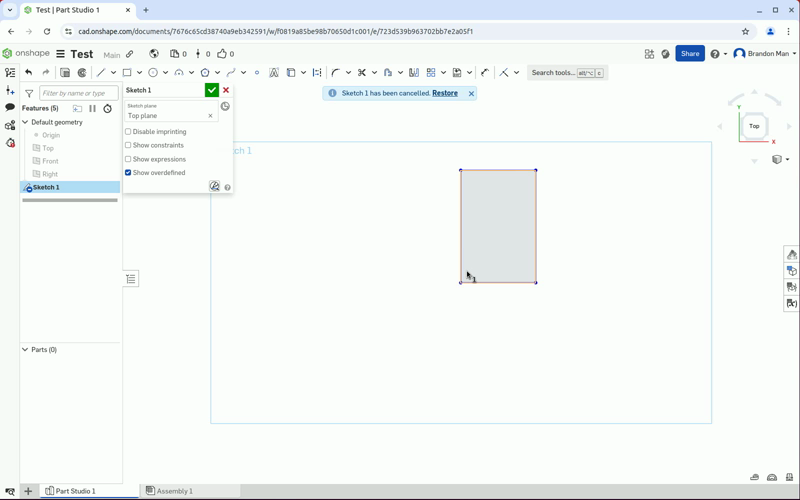
mouse_move(73, 352)
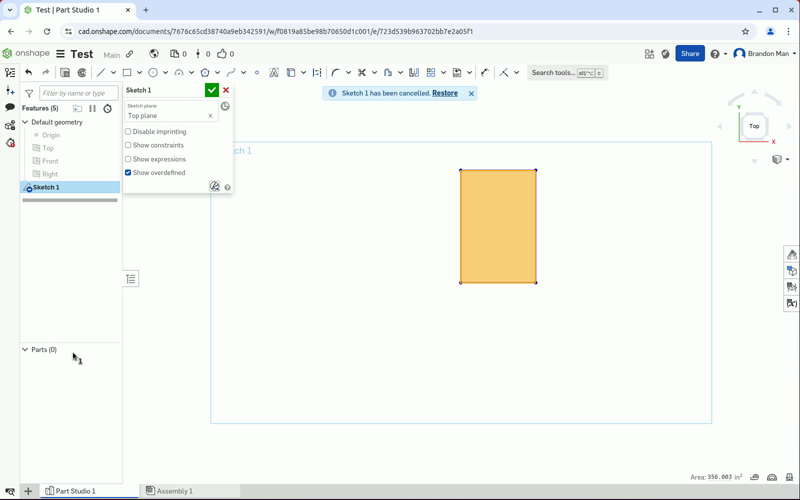
key(shift+y)
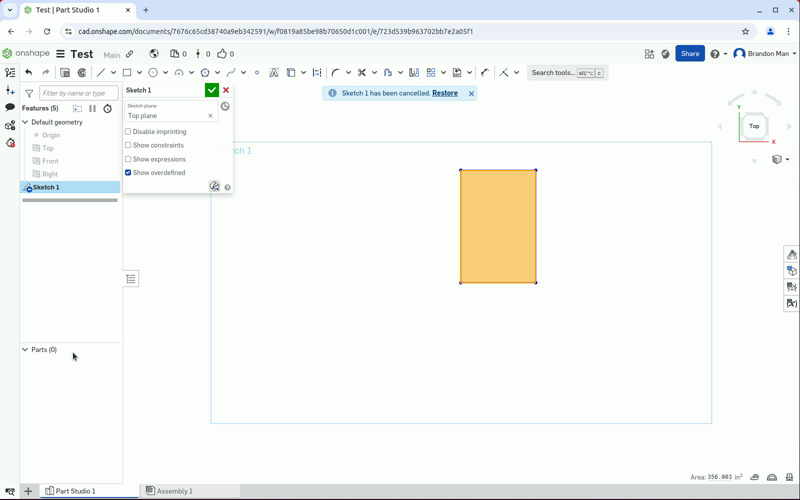
key(shift+e)
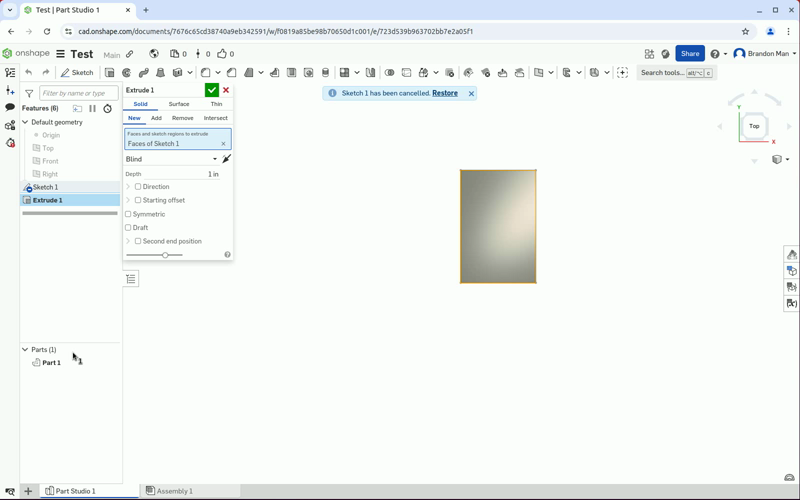
mouse_move(143, 106)
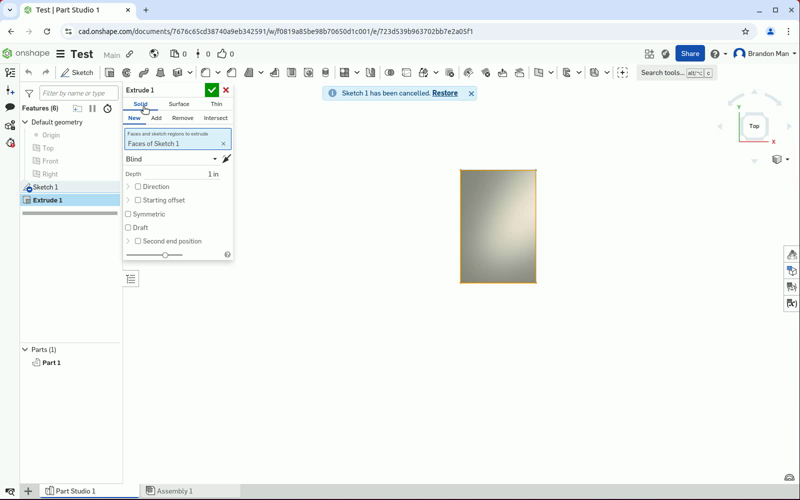
click(143, 106)
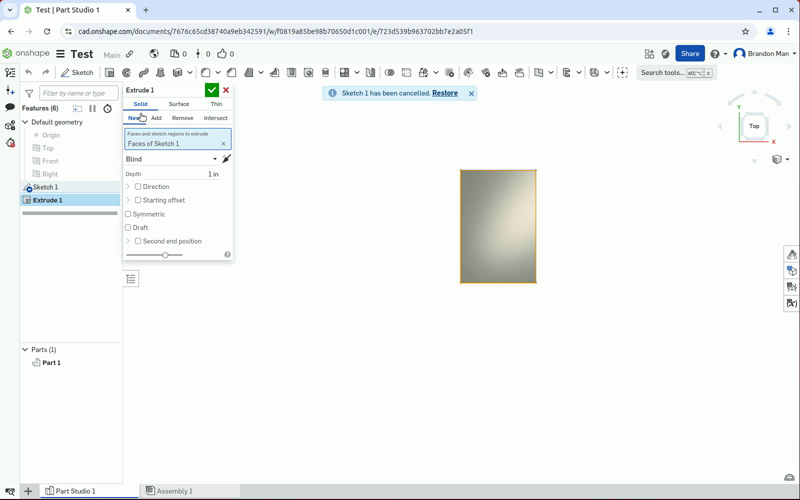
mouse_move(137, 120)
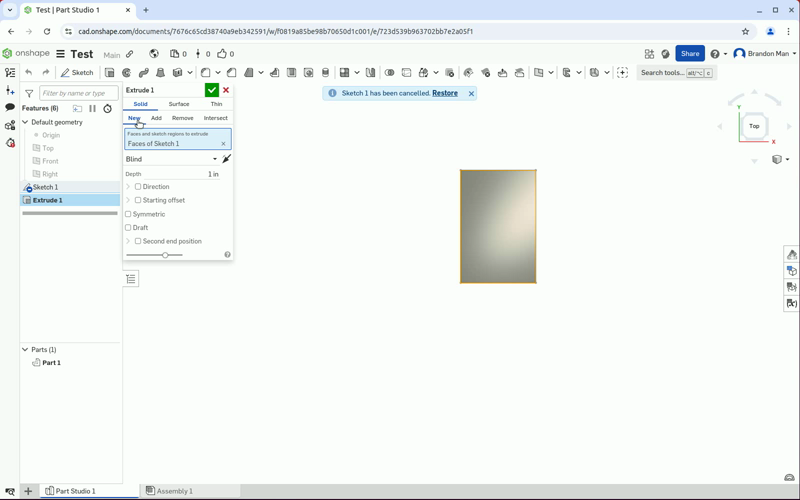
click(137, 120)
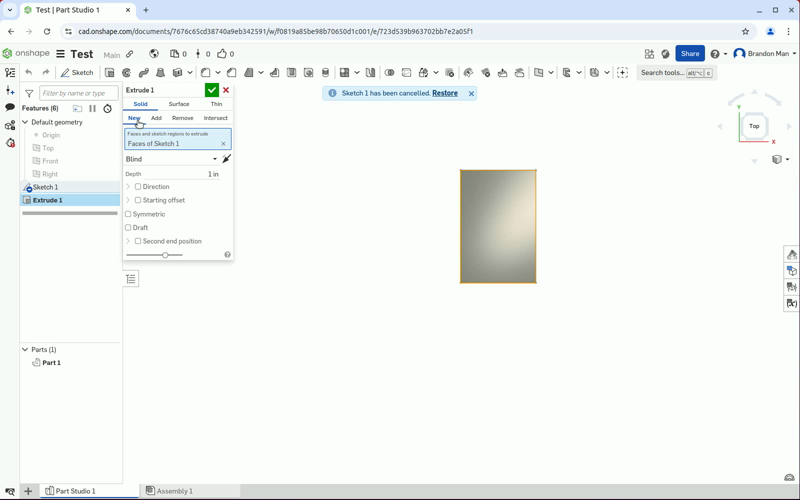
key(tab, 4)
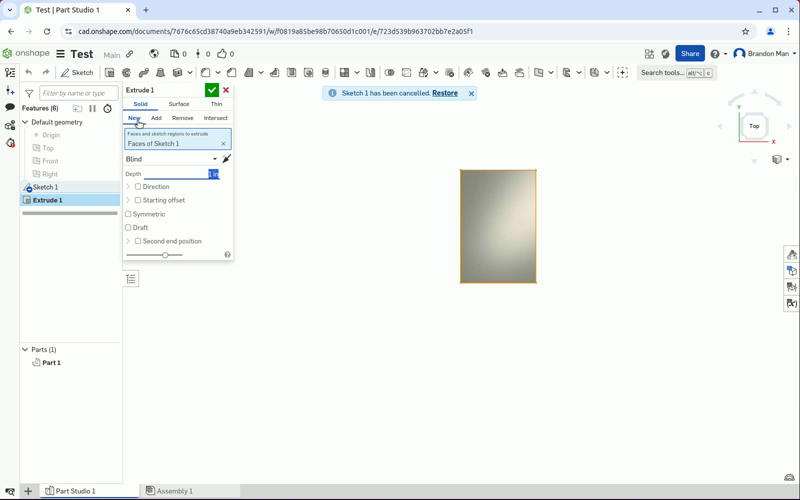
text(9.147)
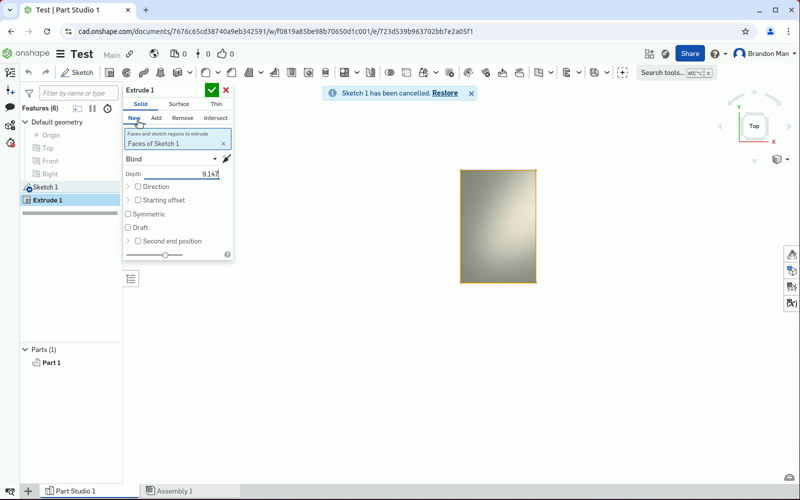
key(enter)
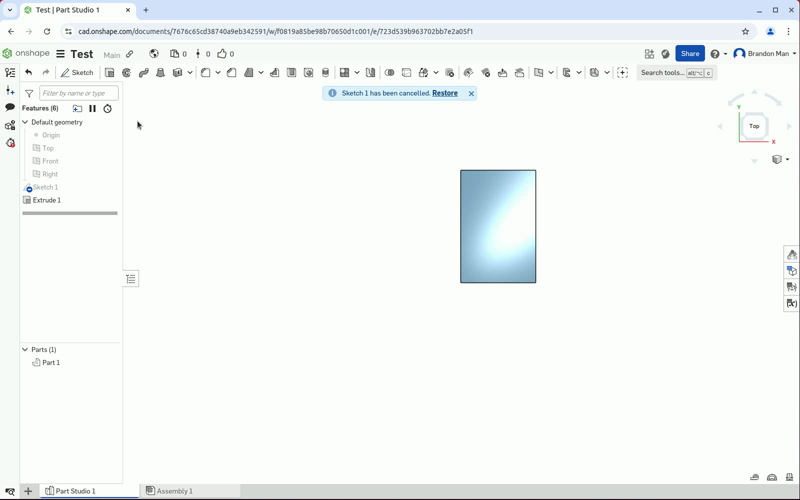
key(shift+h)
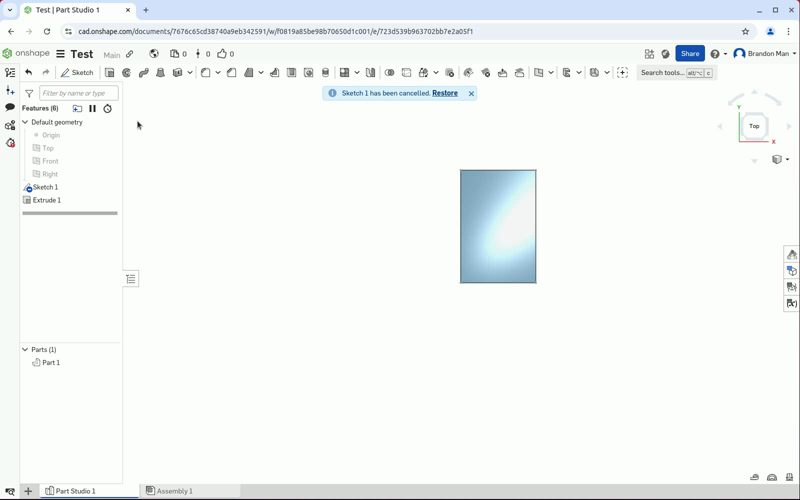
key(shift+h)
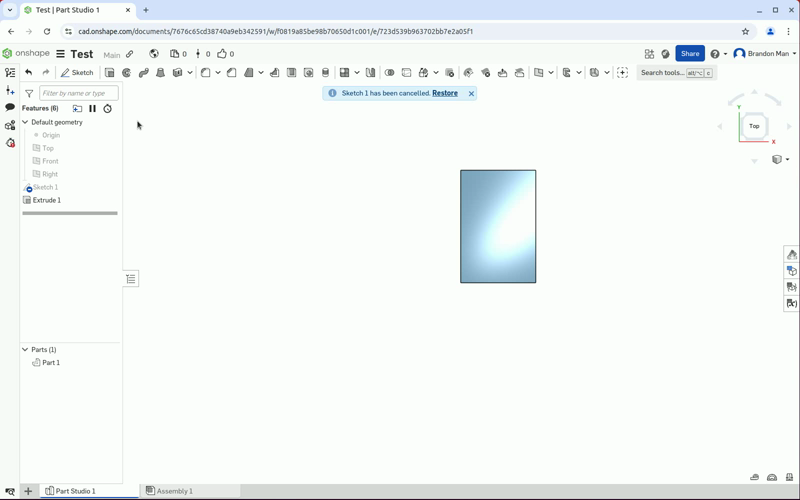
mouse_move(73, 189)
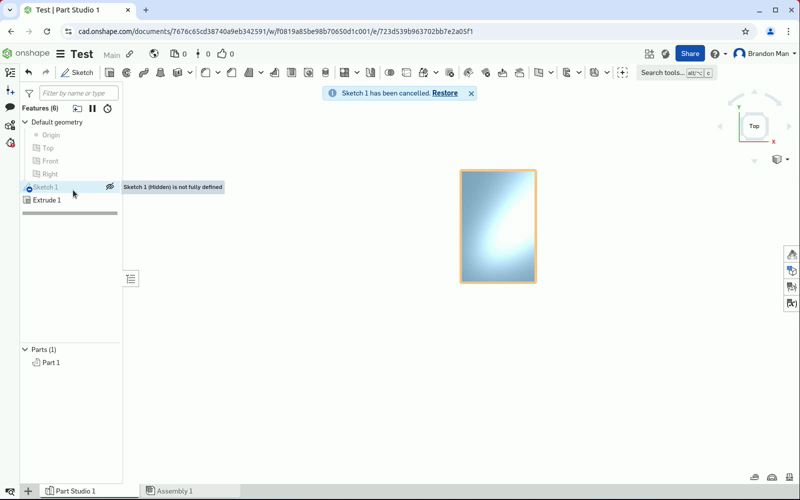
click(73, 189)
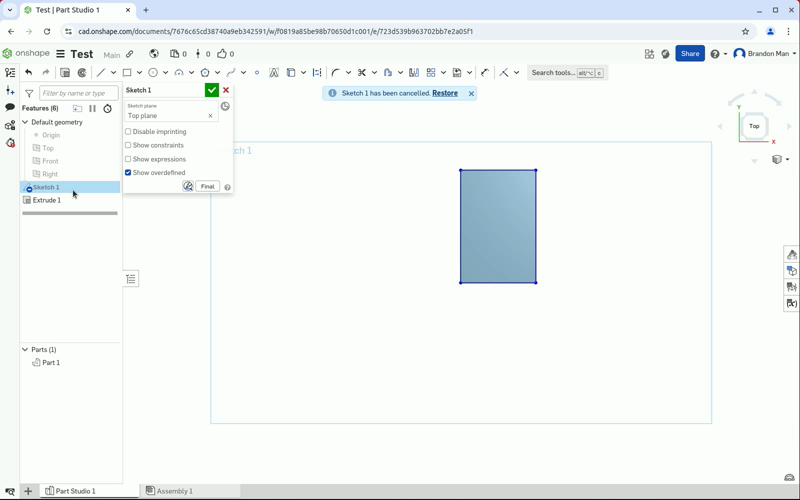
mouse_move(229, 92)
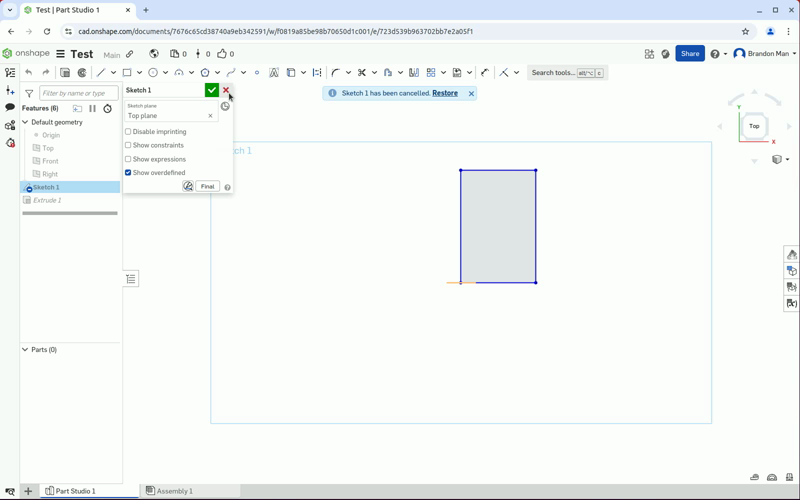
click(229, 92)
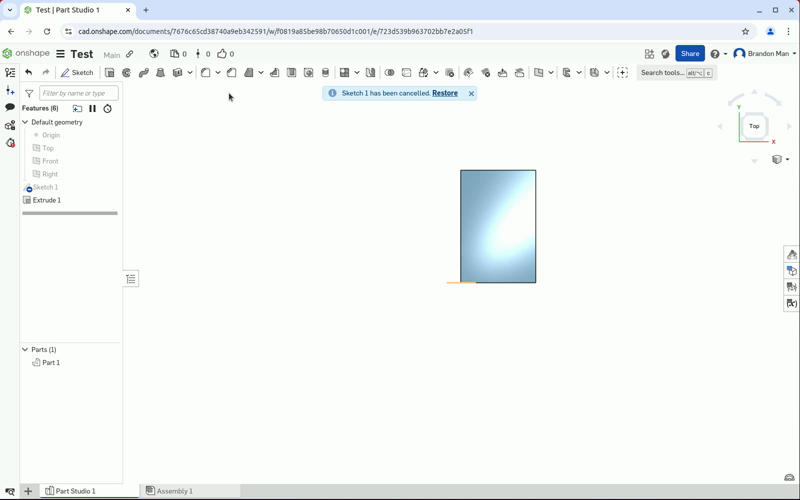
mouse_move(541, 75)
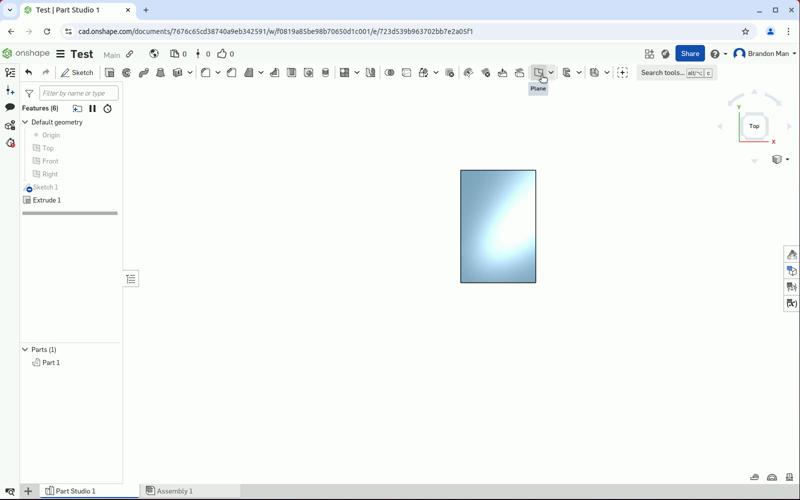
click(541, 75)
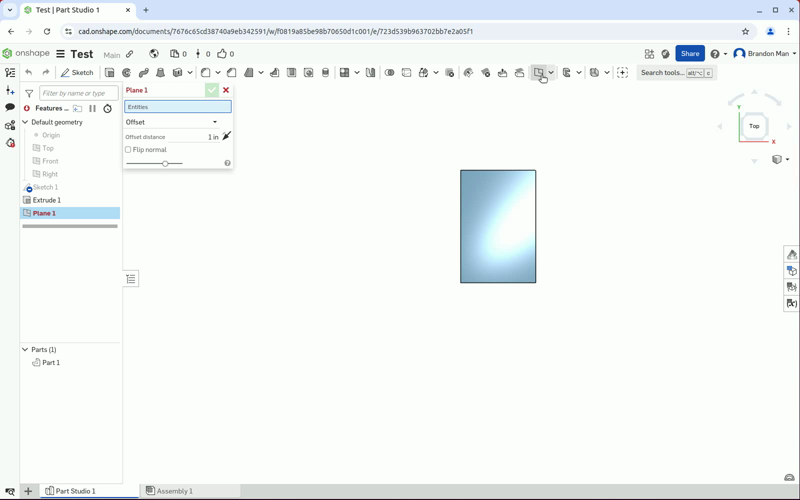
mouse_move(73, 150)
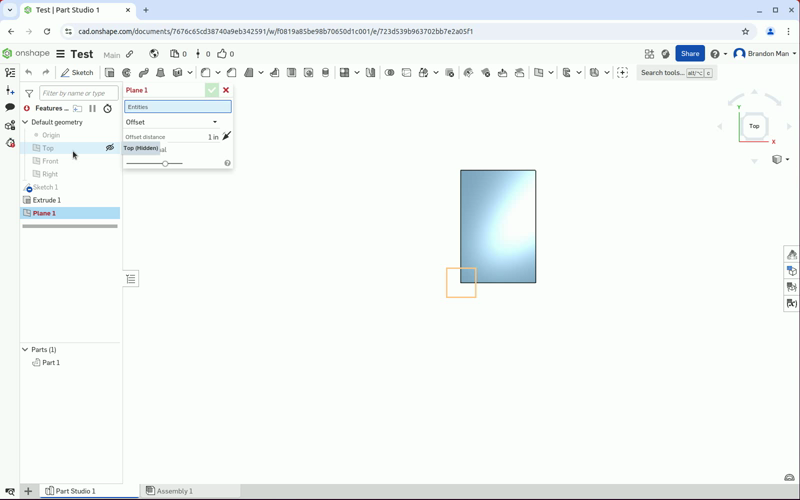
click(73, 150)
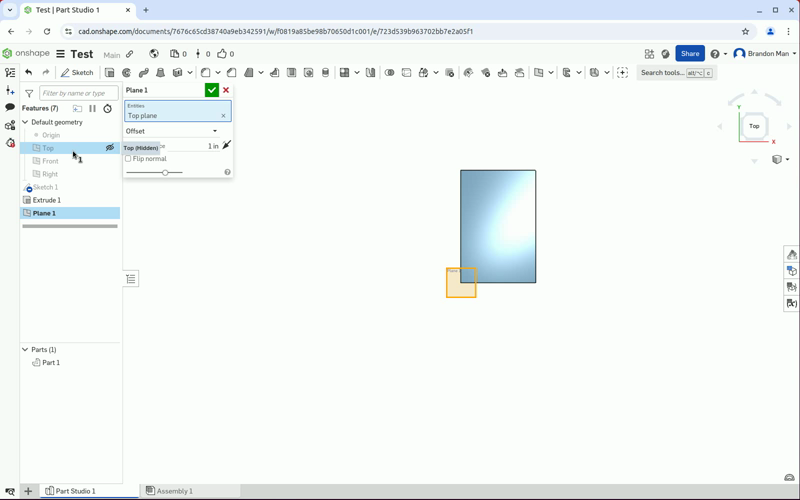
key(tab, 2)
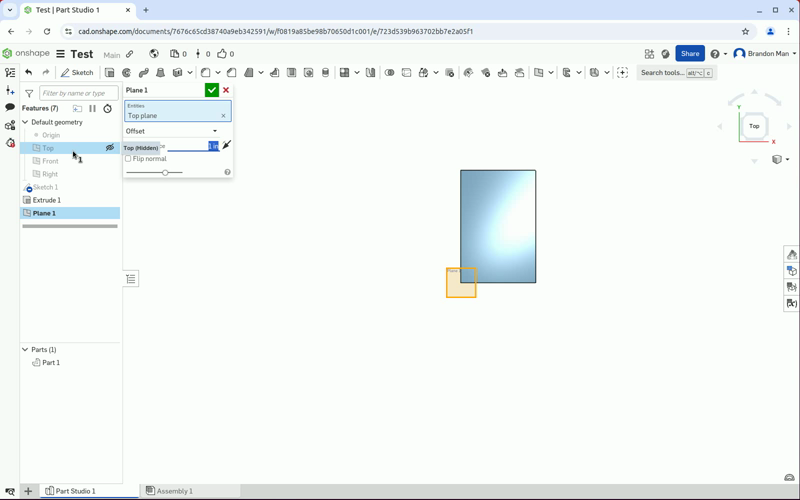
text(9.151)
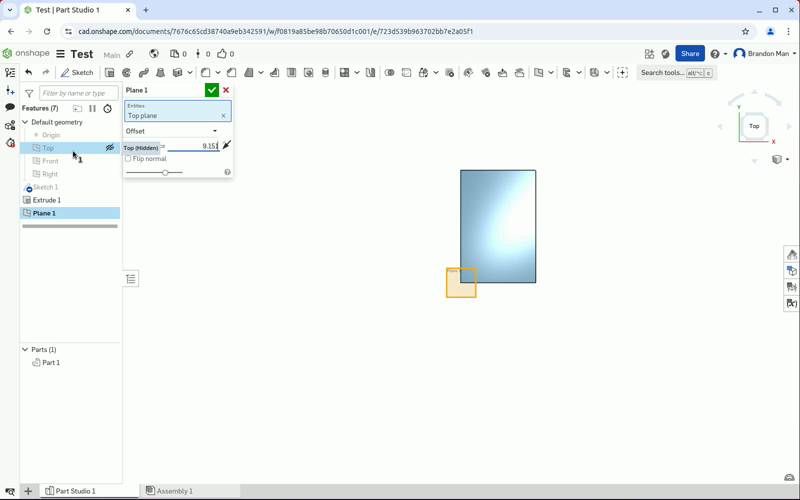
key(enter, 2)
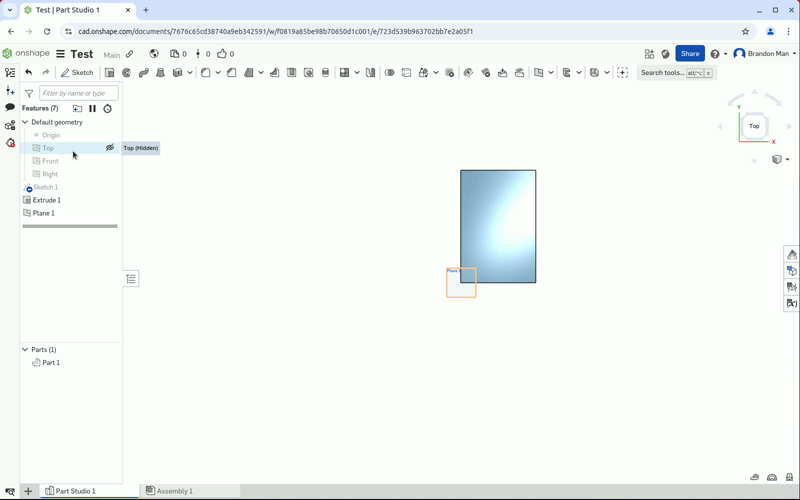
key(shift+s)
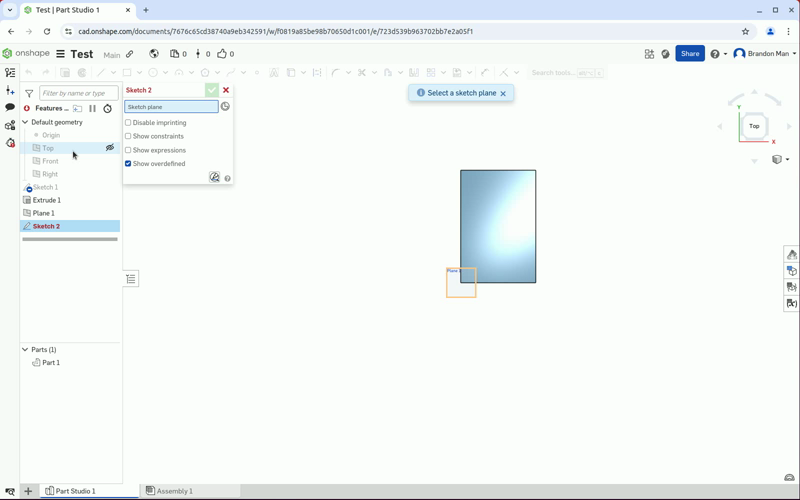
mouse_move(73, 215)
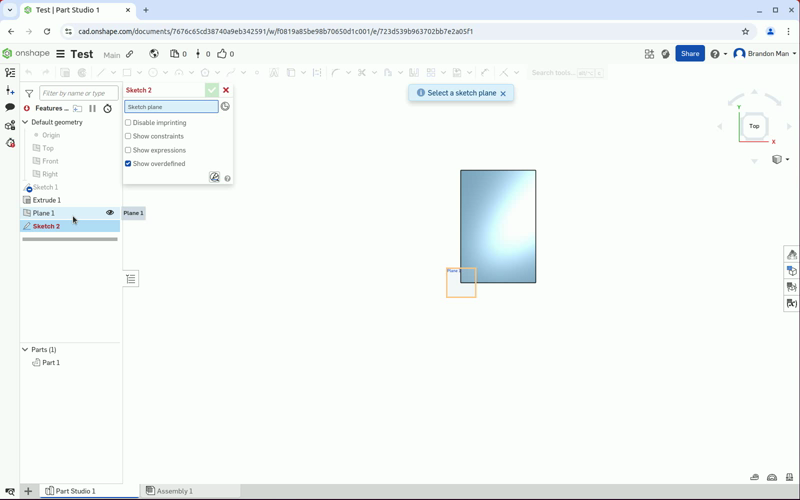
click(73, 215)
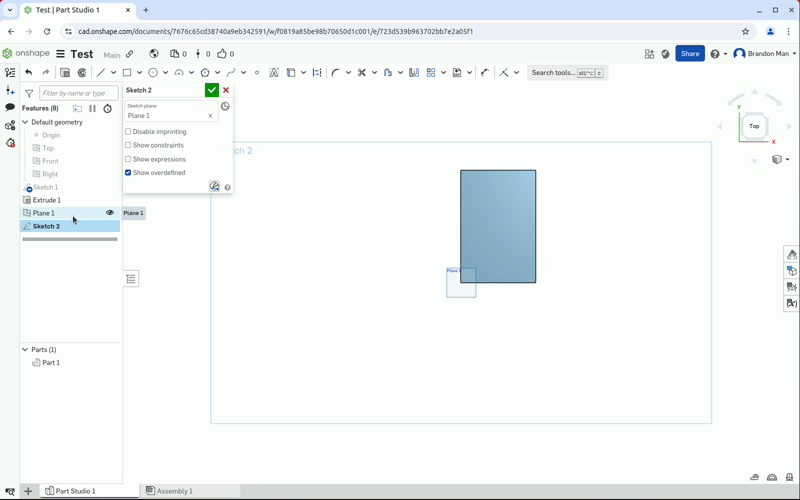
mouse_move(73, 352)
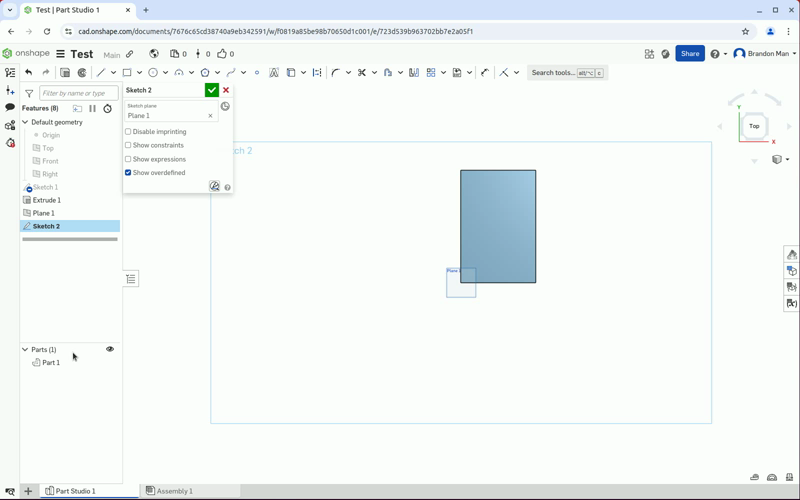
key(y)
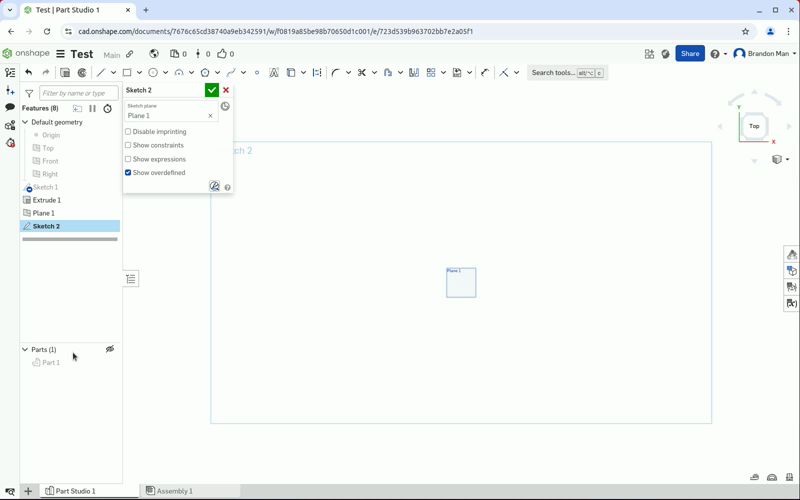
key(l)
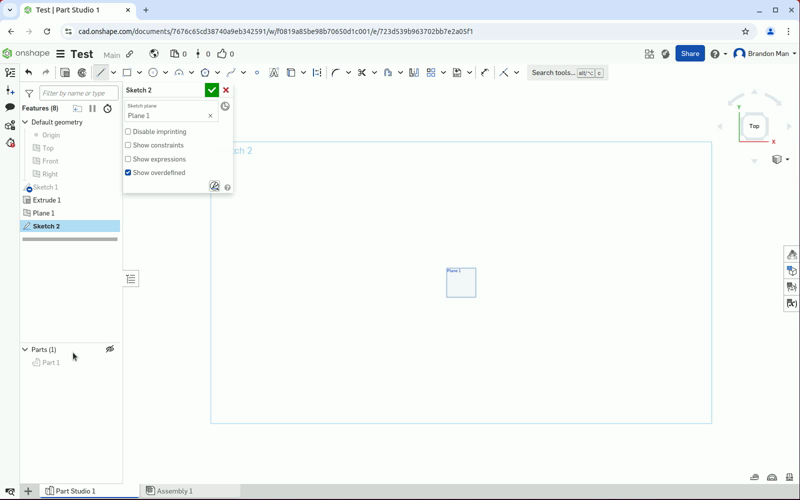
key_down(shift)
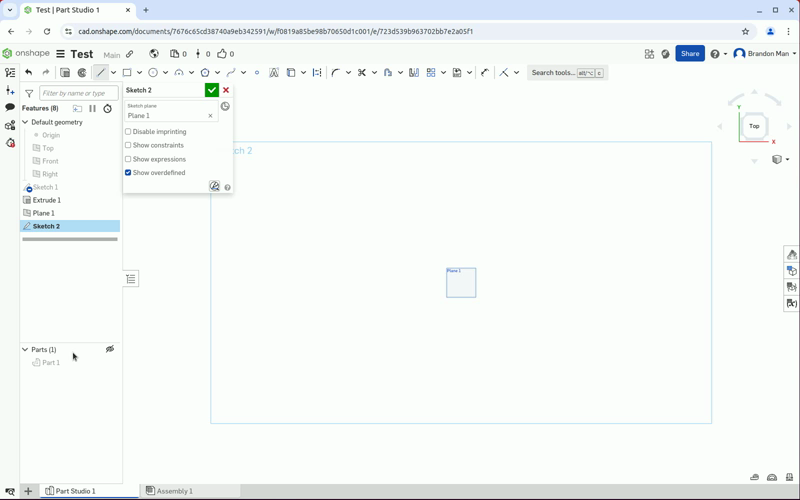
mouse_move(460, 282)
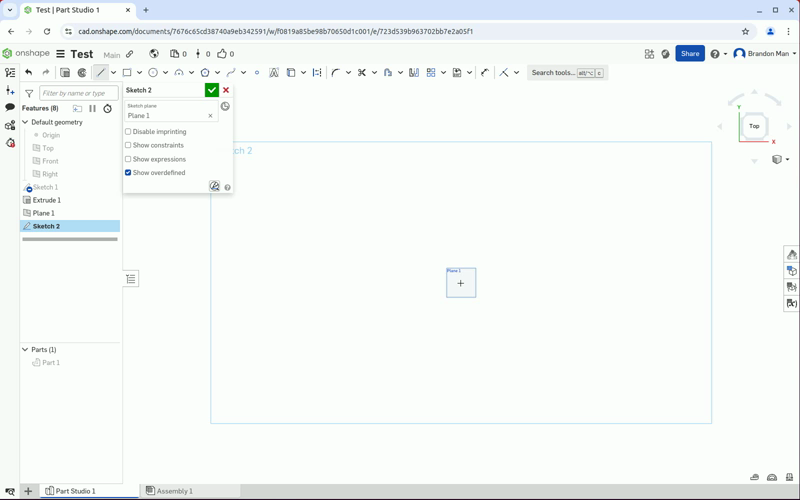
click(460, 282)
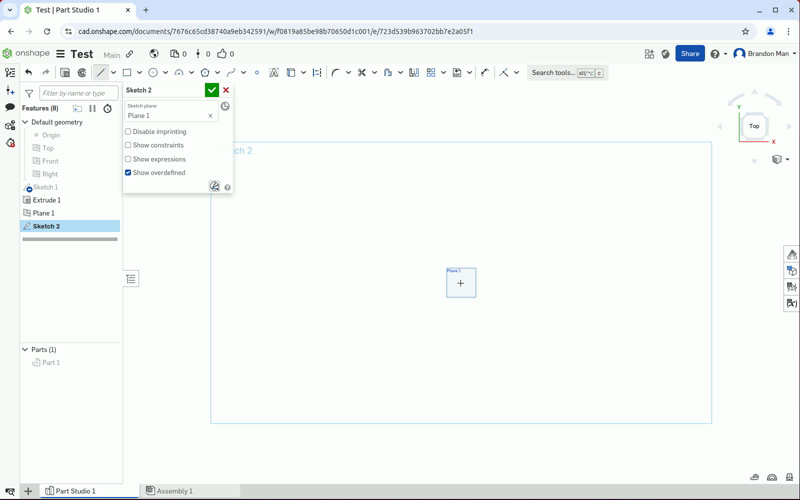
key_up(shift)
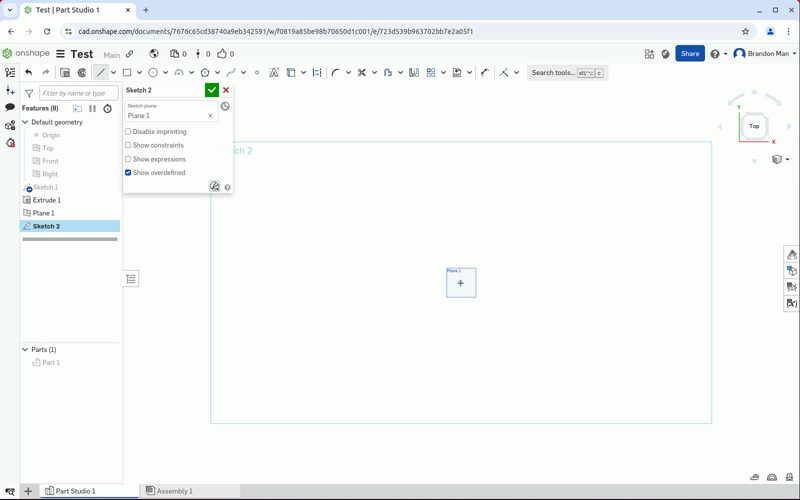
key_down(shift)
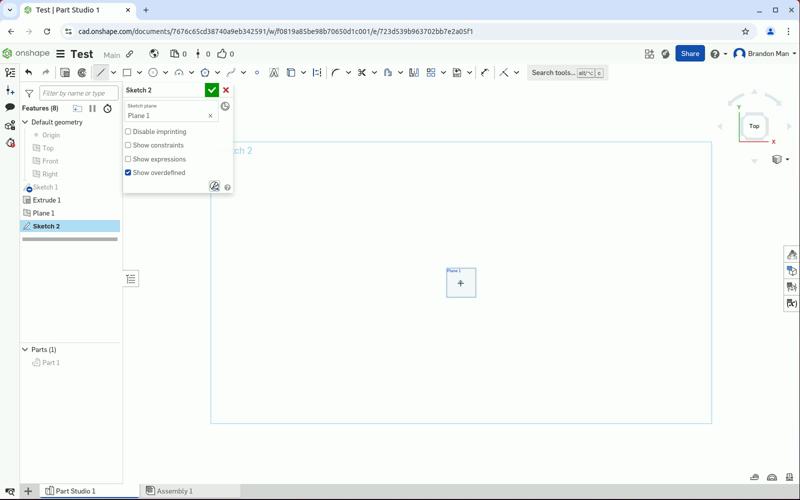
mouse_move(490, 282)
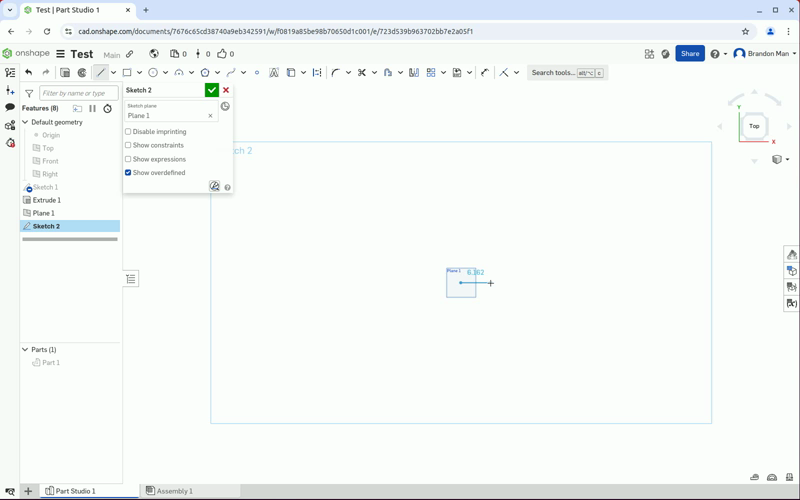
mouse_move(483, 282)
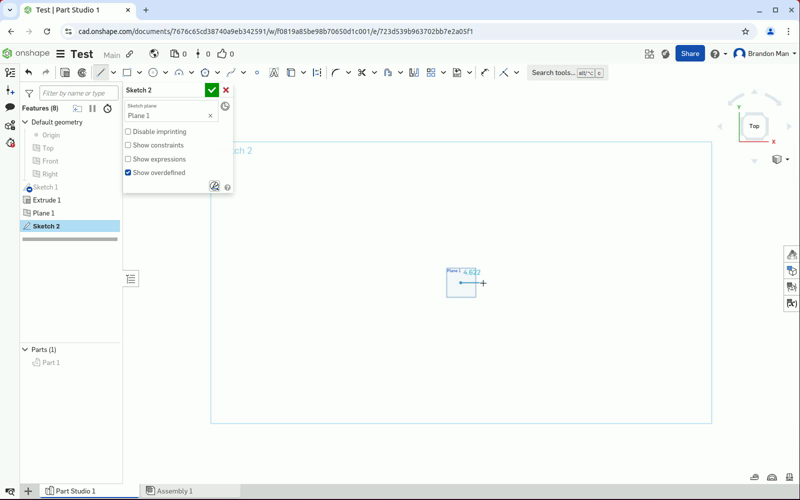
click(483, 282)
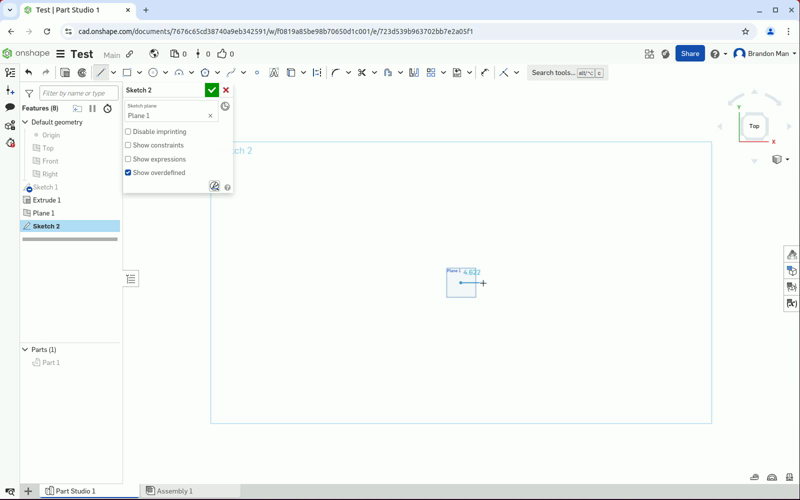
key_up(shift)
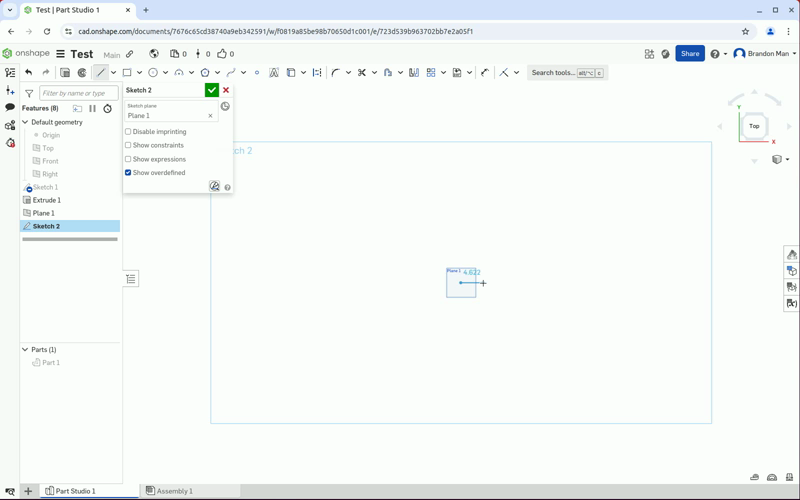
key_down(shift)
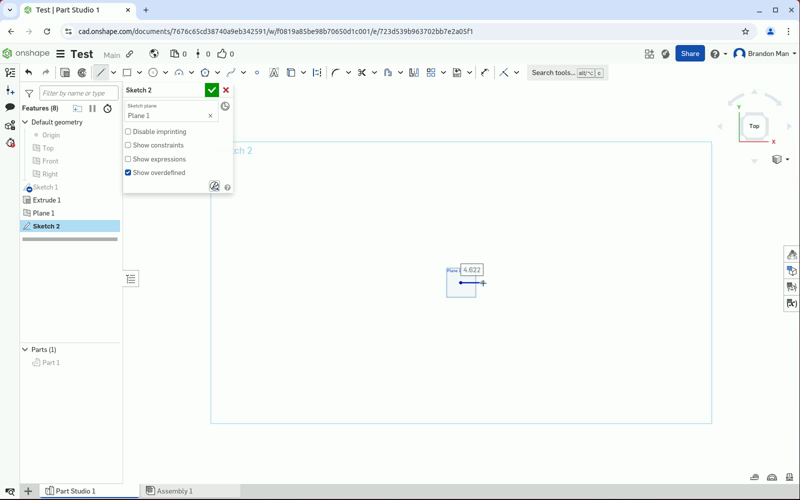
mouse_move(483, 170)
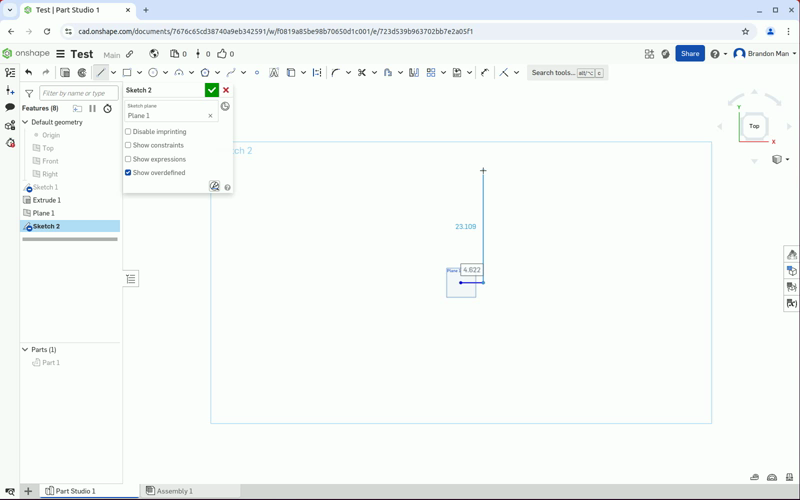
click(483, 170)
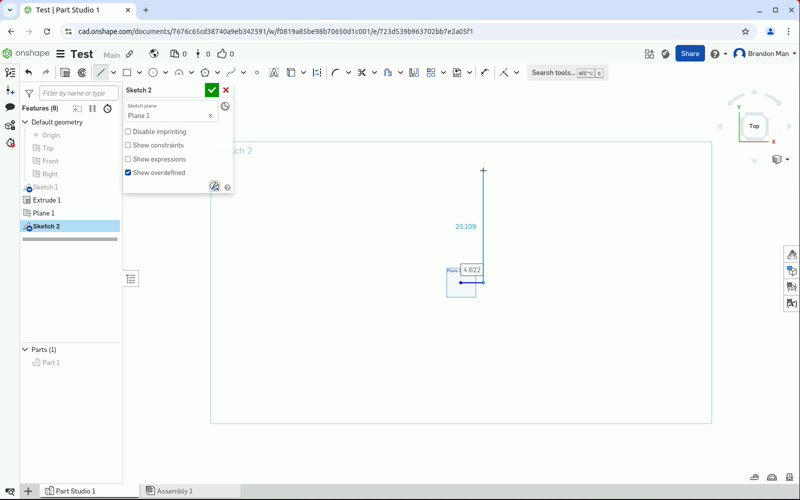
key_up(shift)
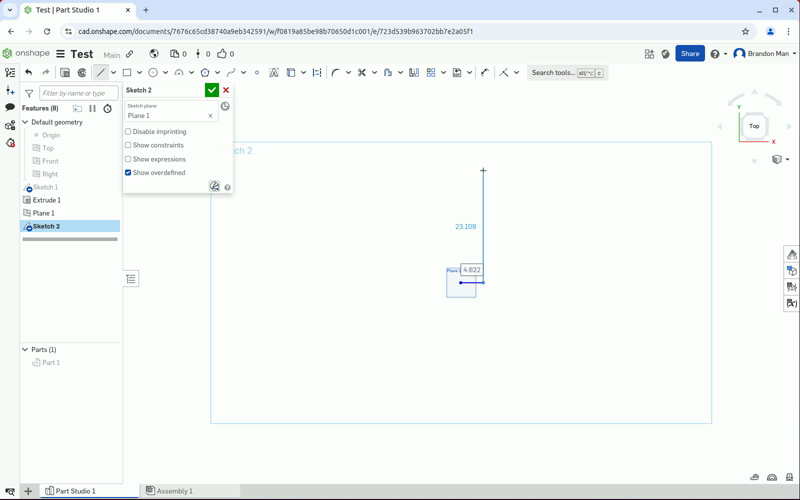
key_down(shift)
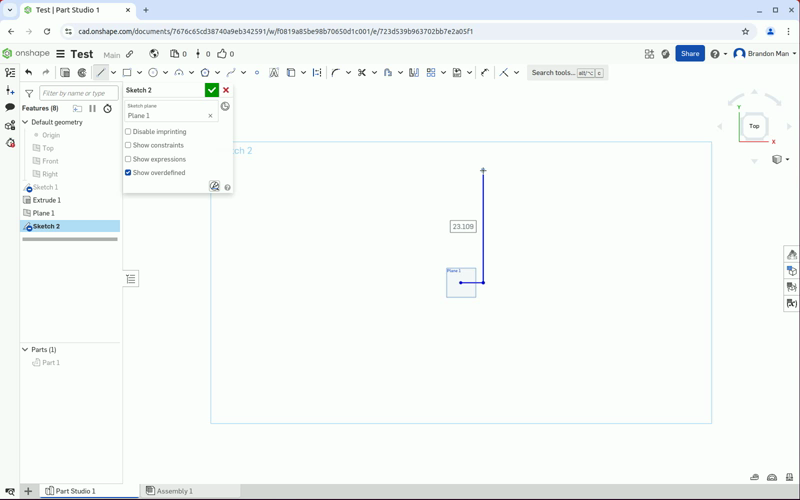
mouse_move(513, 170)
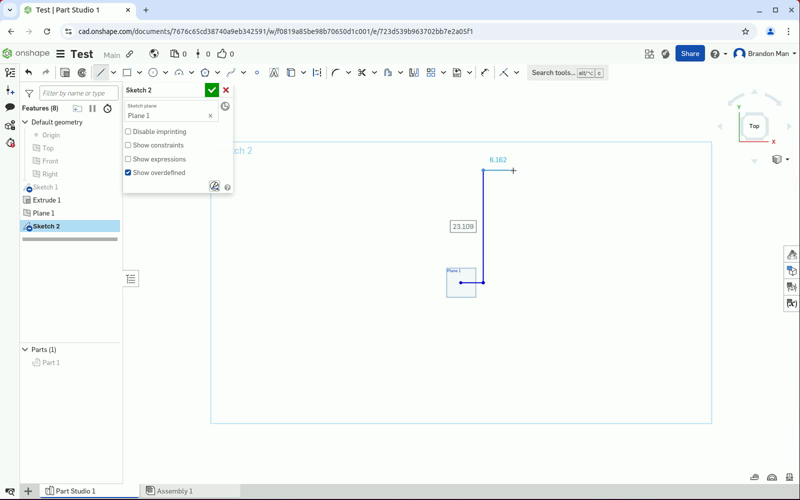
mouse_move(460, 170)
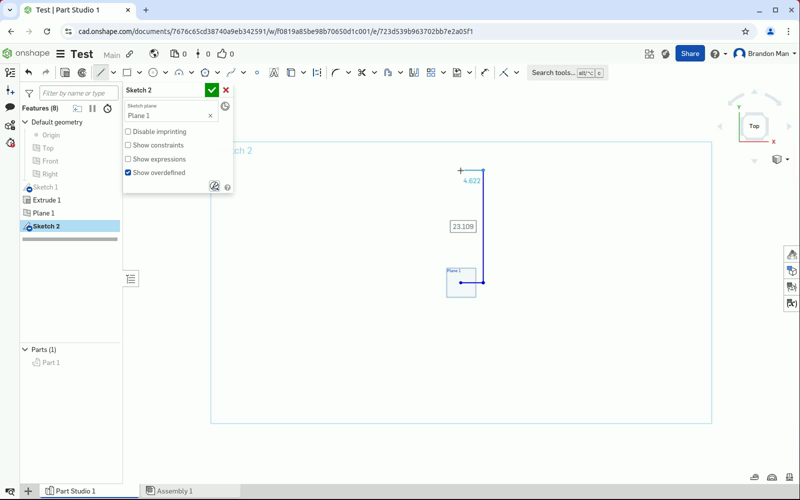
click(460, 170)
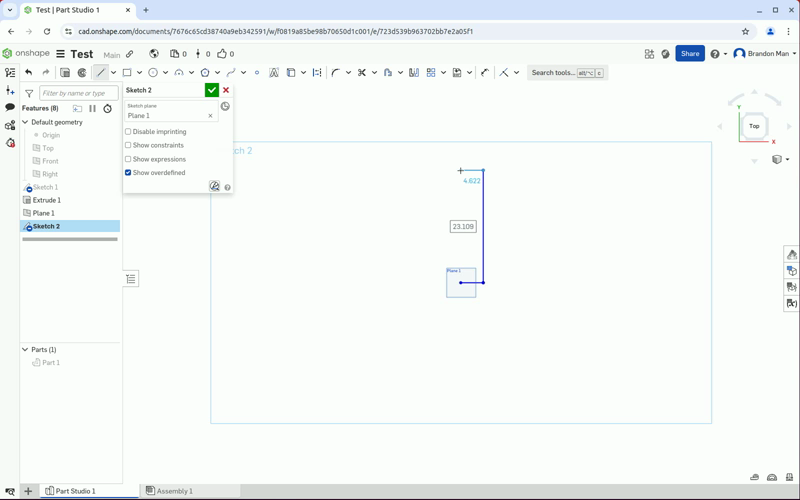
key_up(shift)
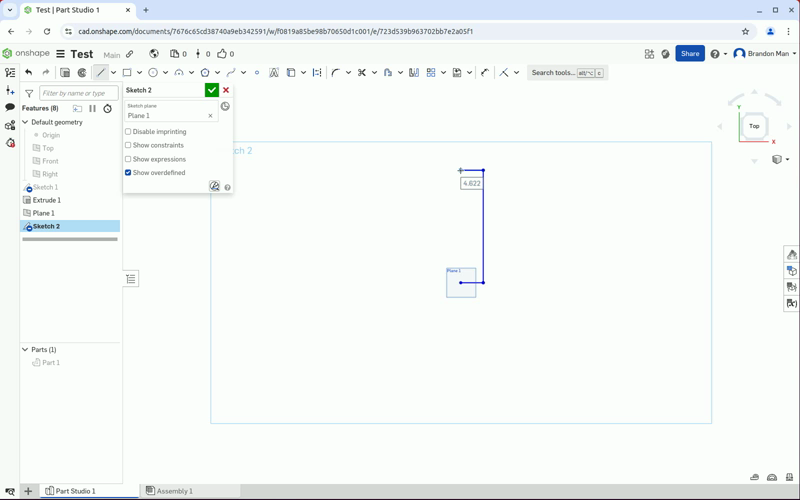
key_down(shift)
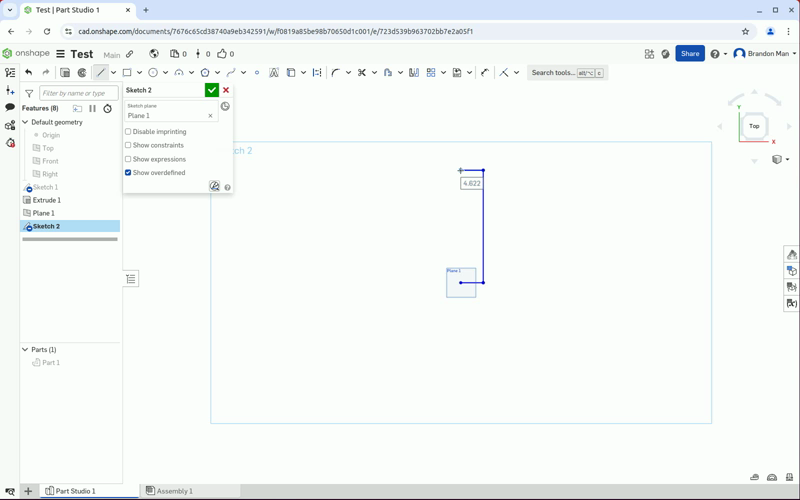
mouse_move(460, 282)
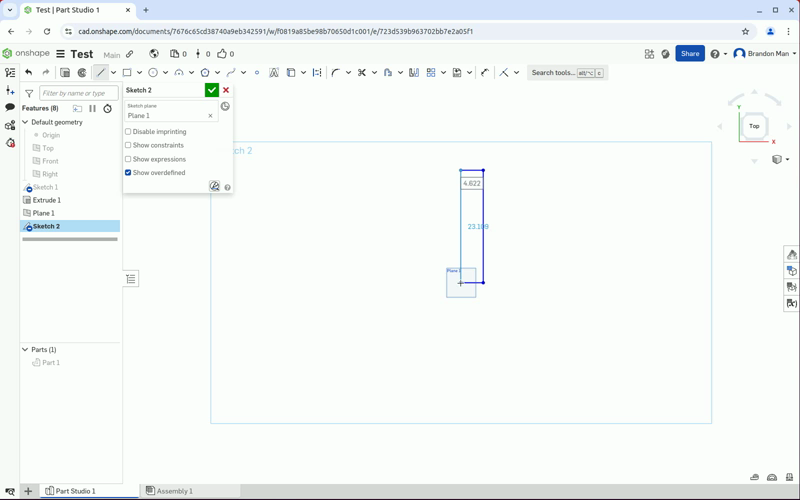
key_up(shift)
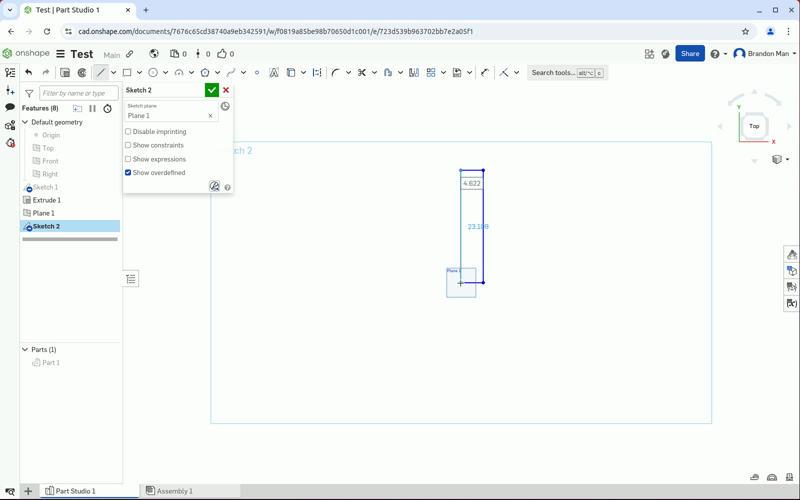
click(460, 282)
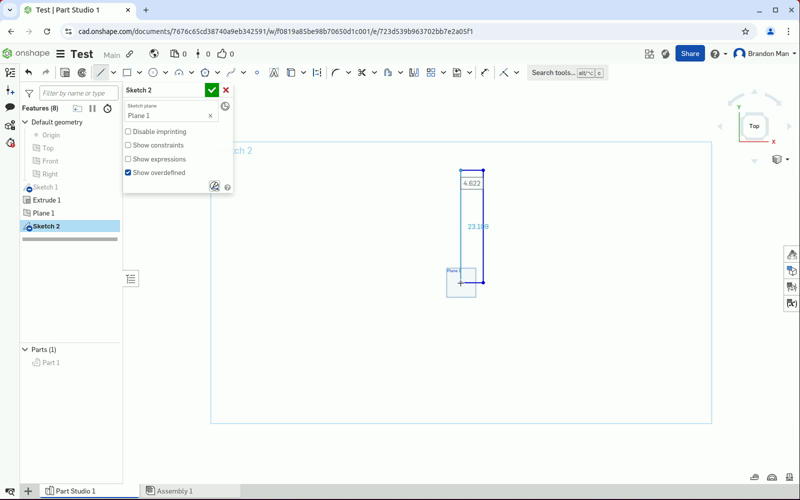
key(esc)
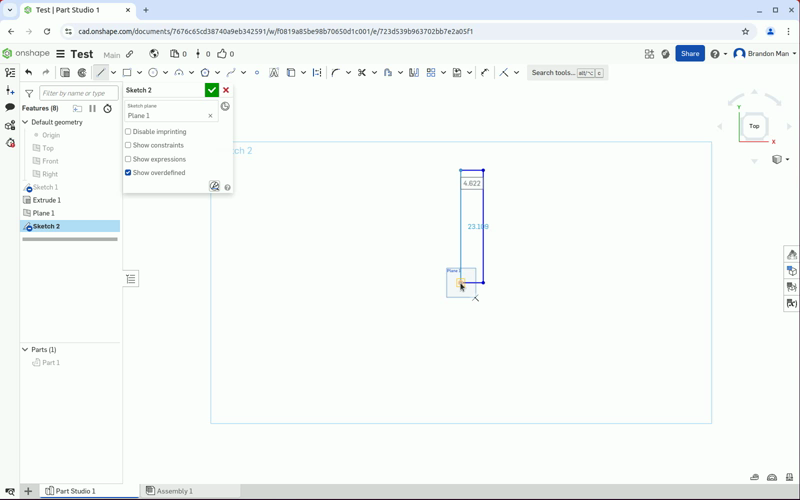
mouse_move(475, 259)
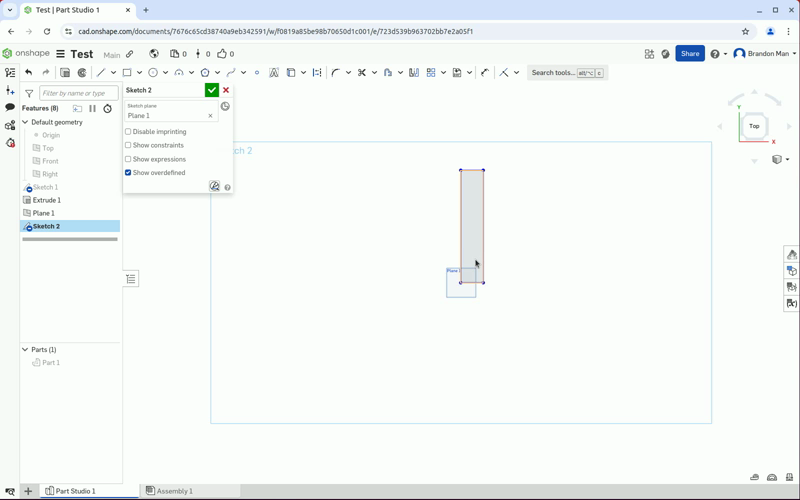
click(475, 259)
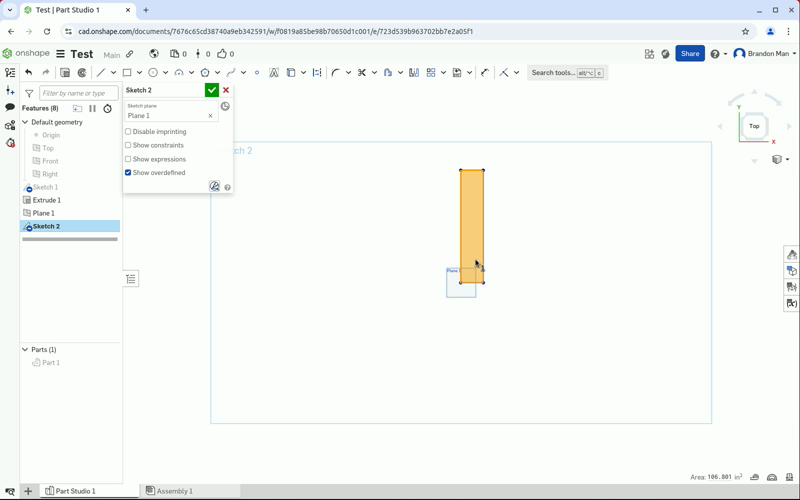
mouse_move(73, 352)
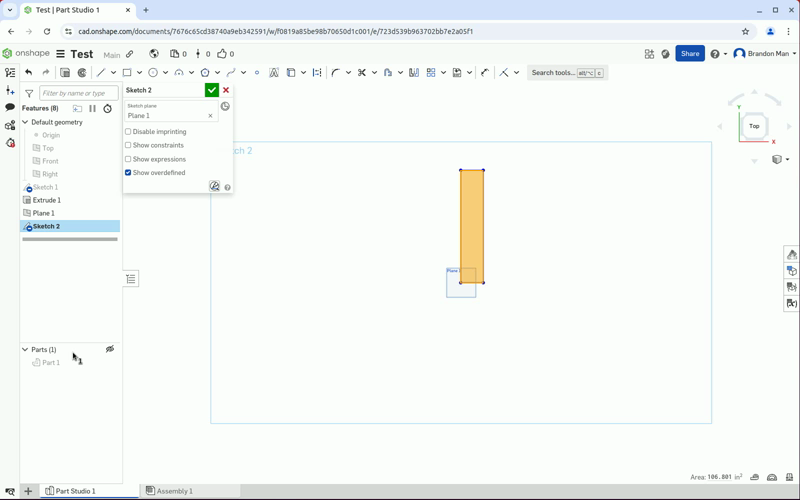
key(shift+y)
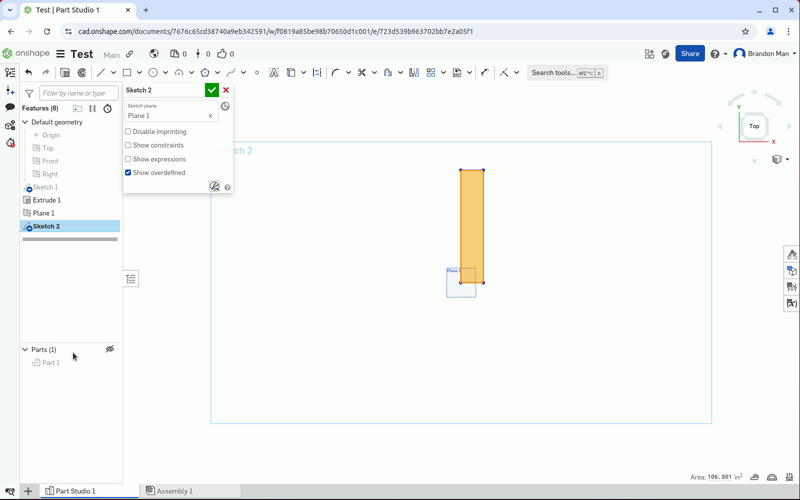
key(shift+e)
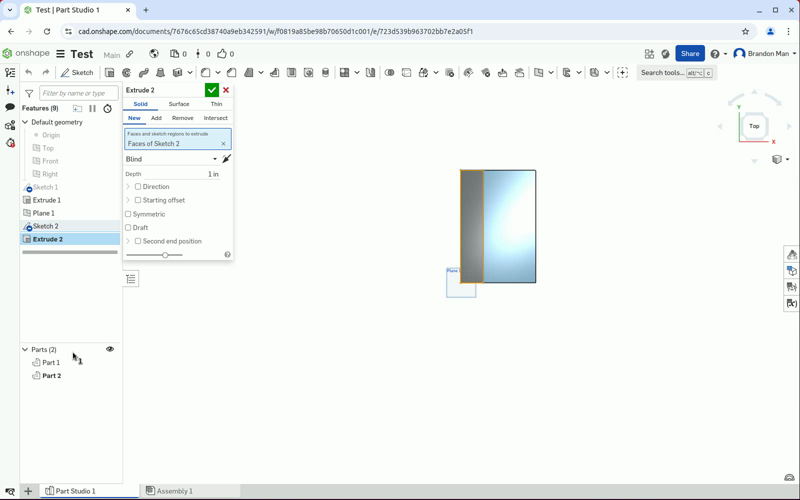
mouse_move(143, 106)
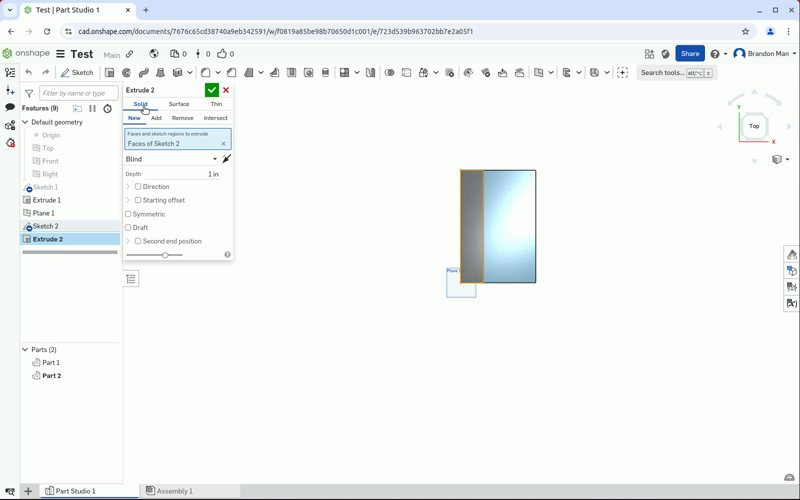
click(143, 106)
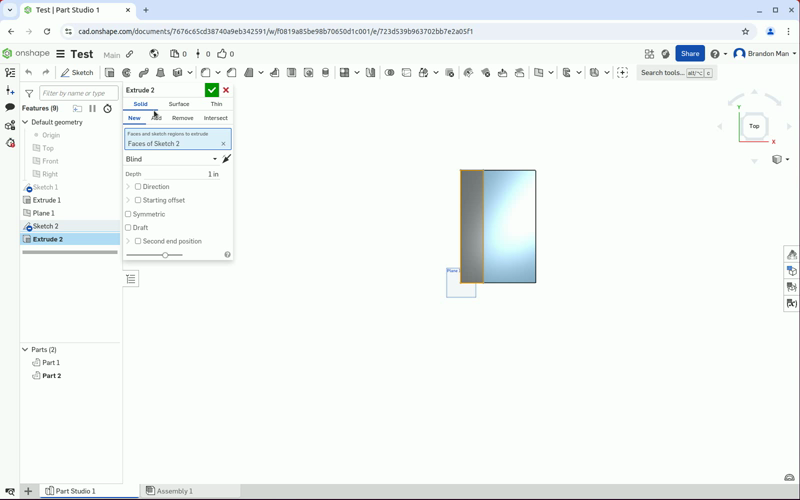
mouse_move(186, 120)
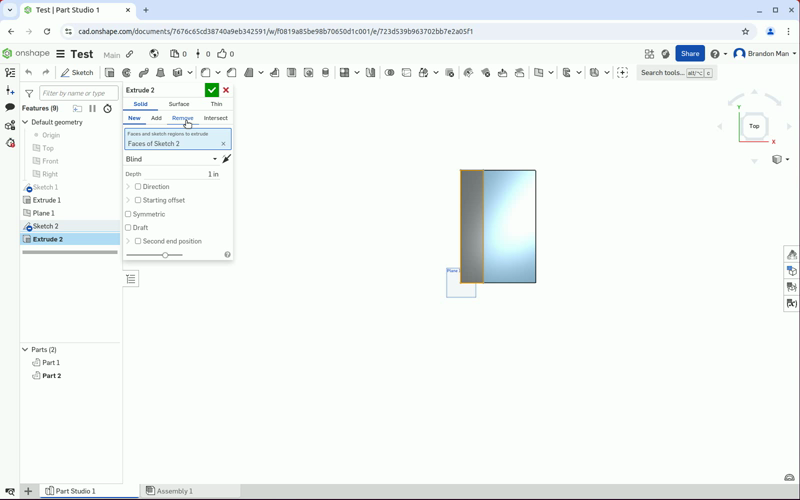
click(186, 120)
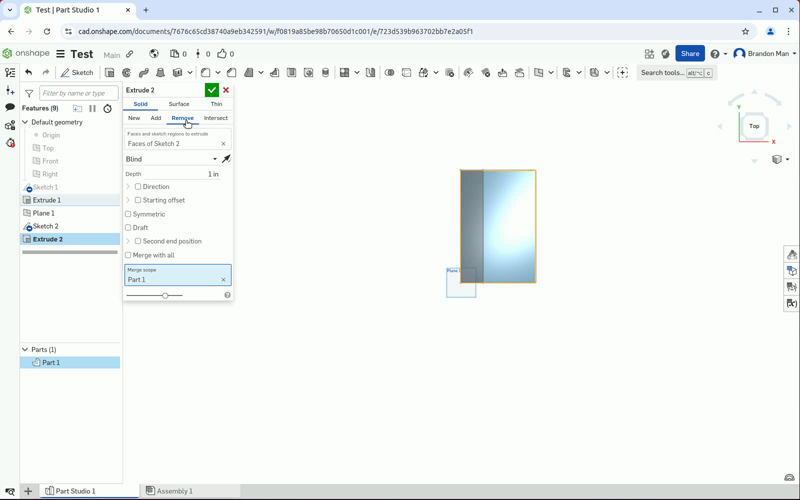
key(tab, 4)
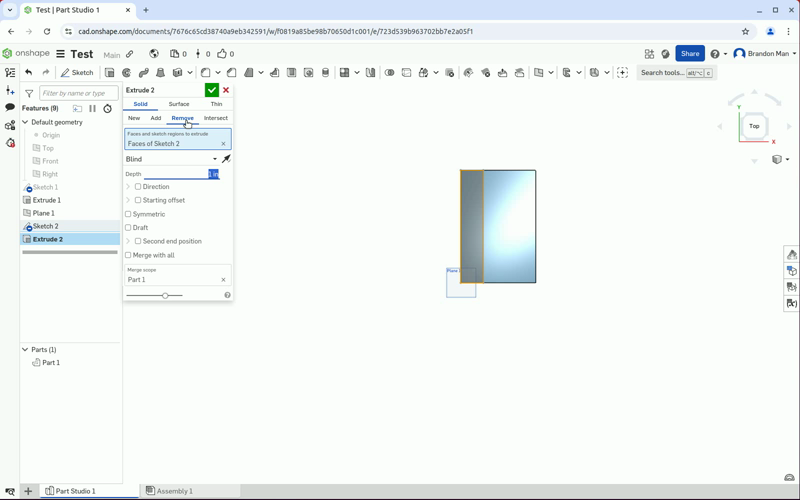
text(4.574)
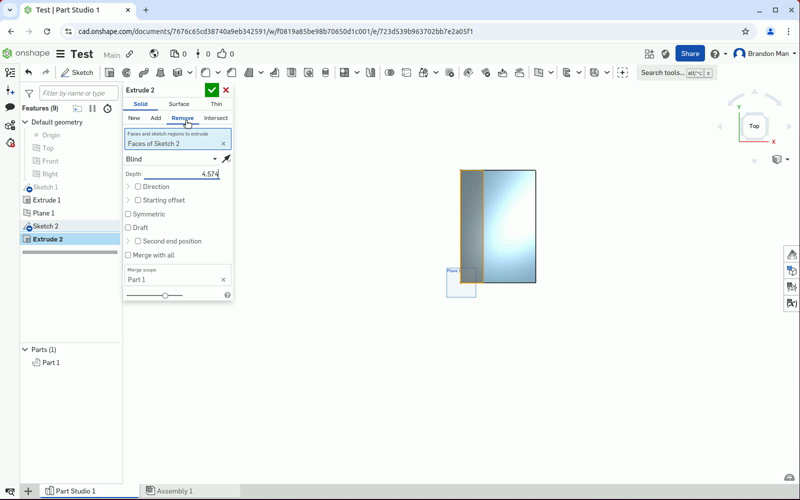
key(tab, 6)
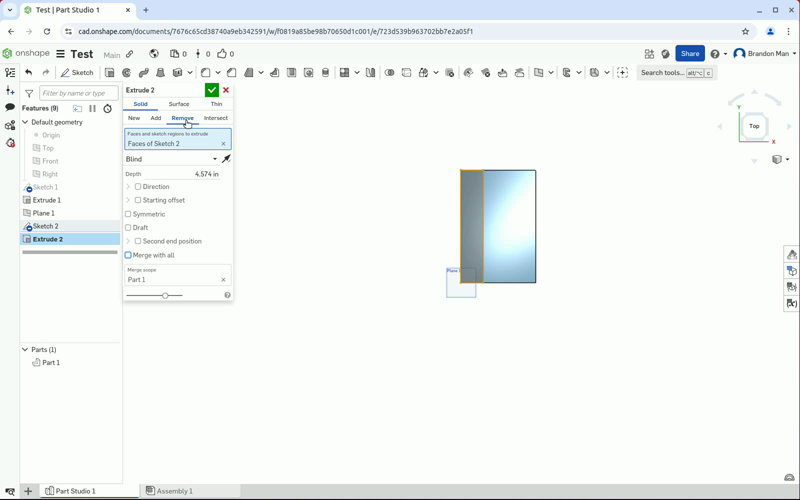
key(space)
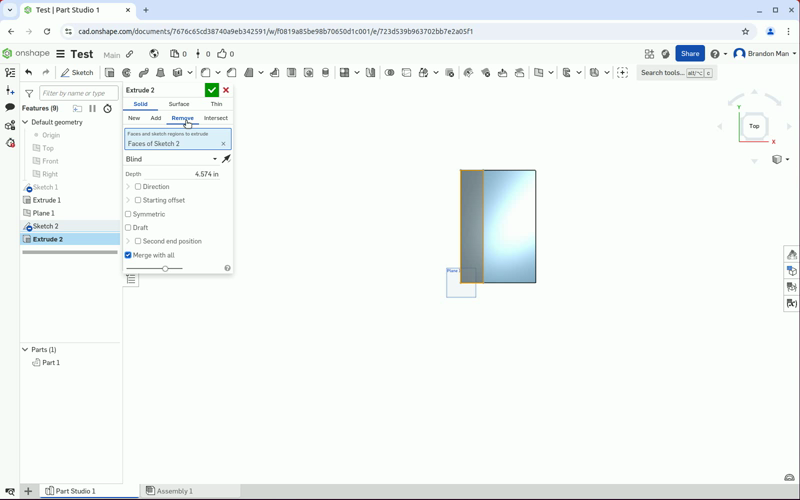
key(enter)
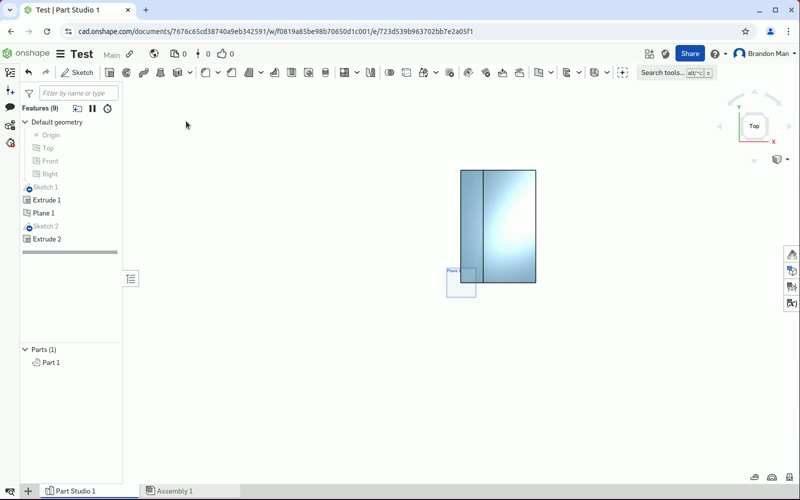
key(shift+h)
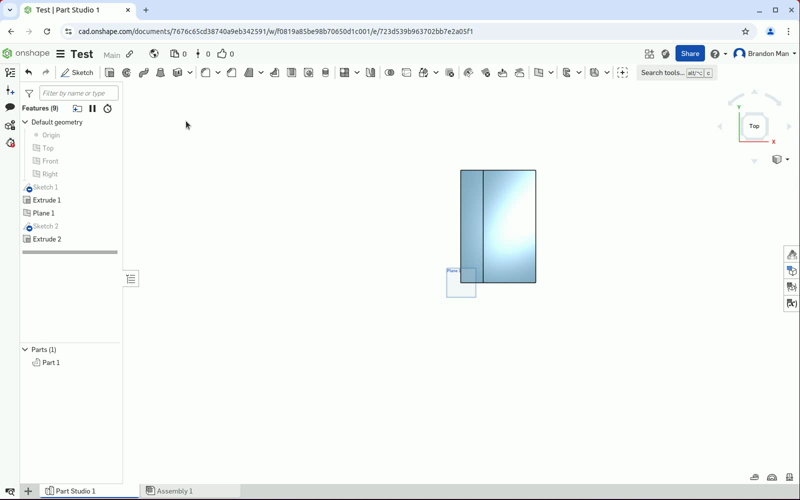
key(shift+h)
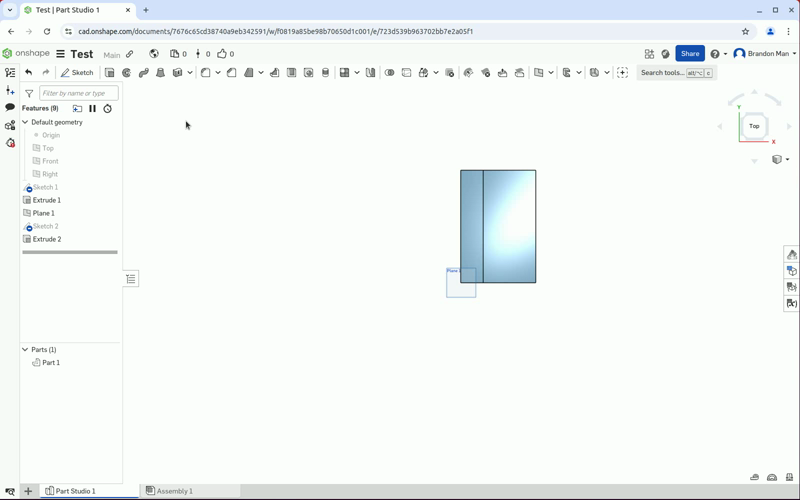
mouse_move(73, 189)
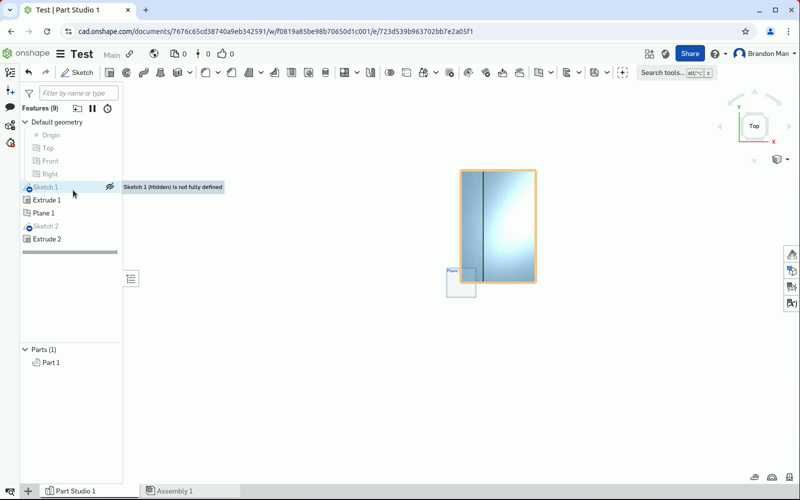
click(73, 189)
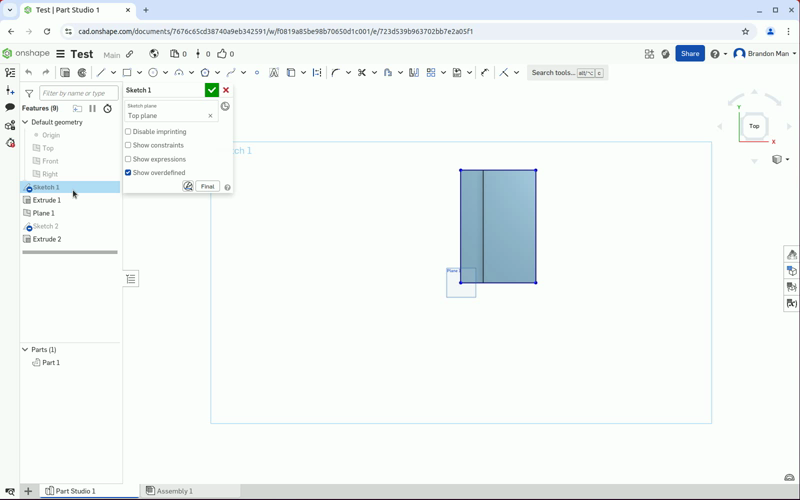
mouse_move(229, 92)
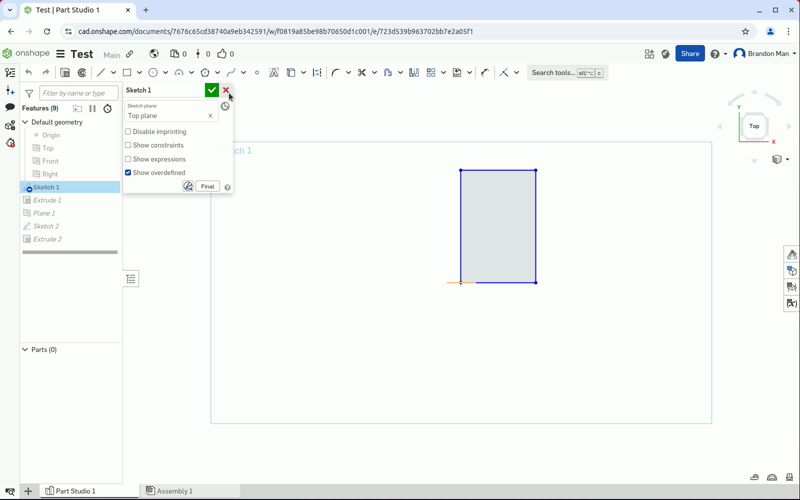
click(229, 92)
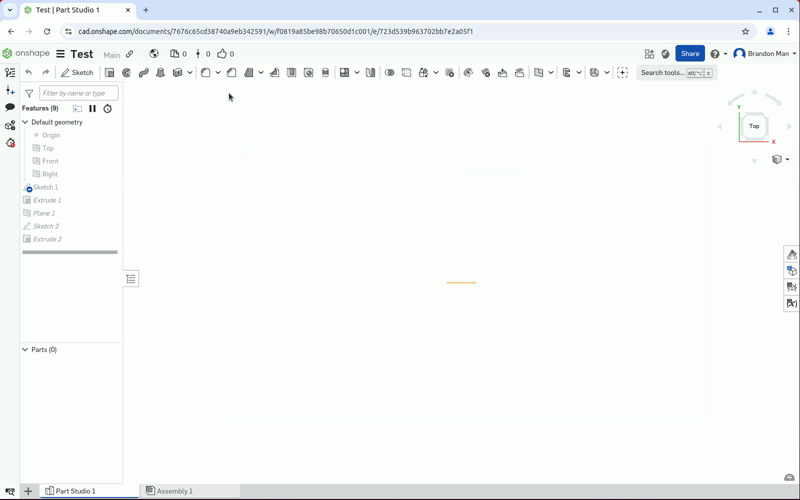
key(shift+s)
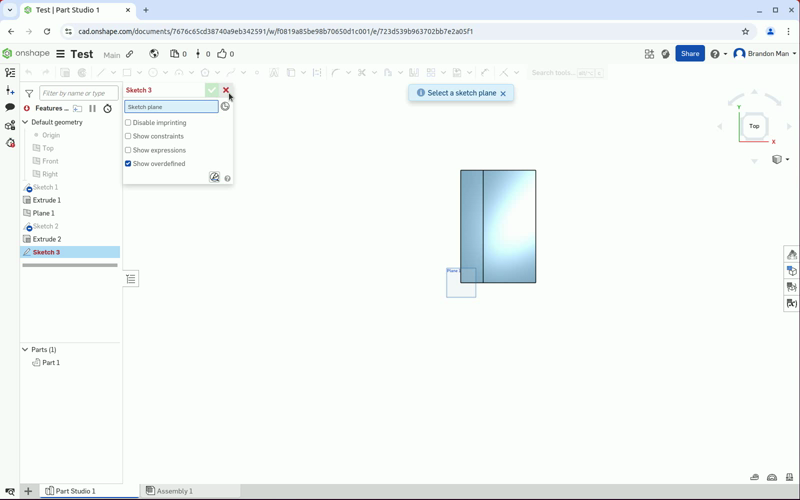
mouse_move(73, 215)
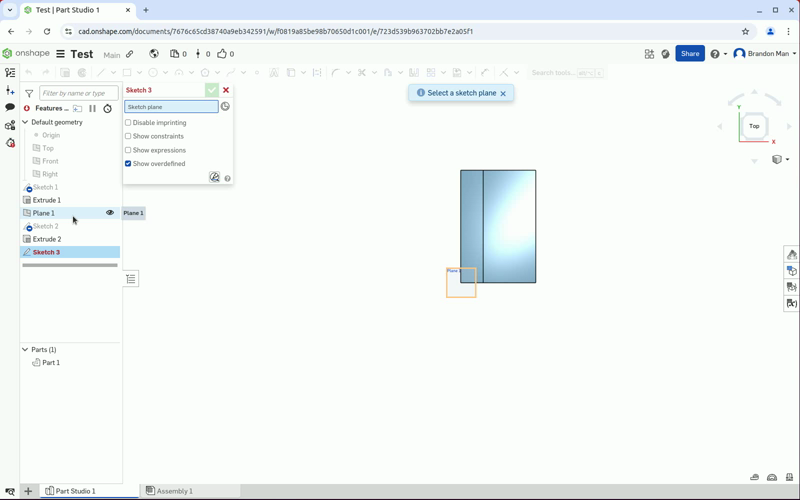
click(73, 215)
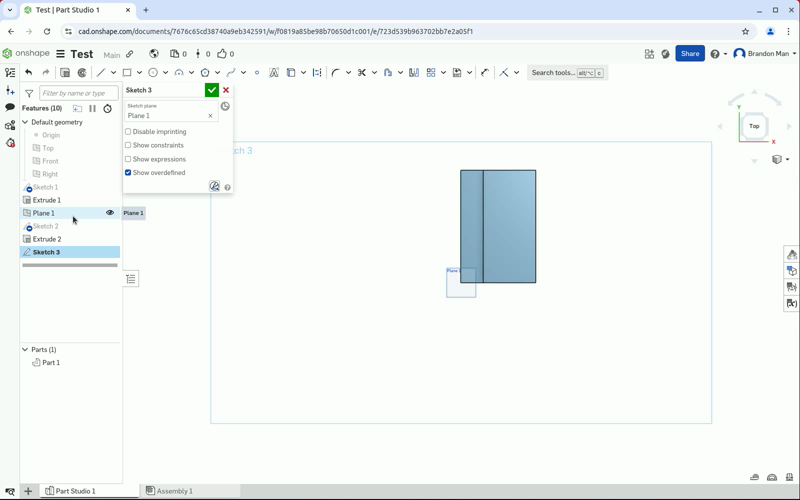
mouse_move(73, 352)
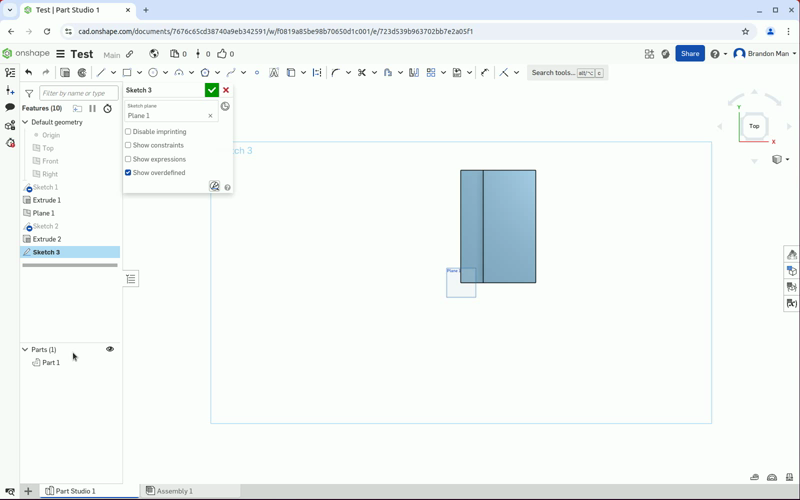
key(y)
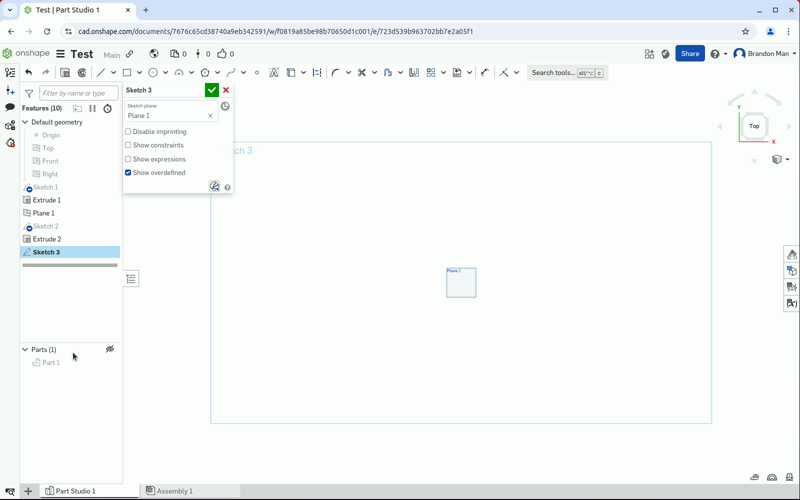
key(c)
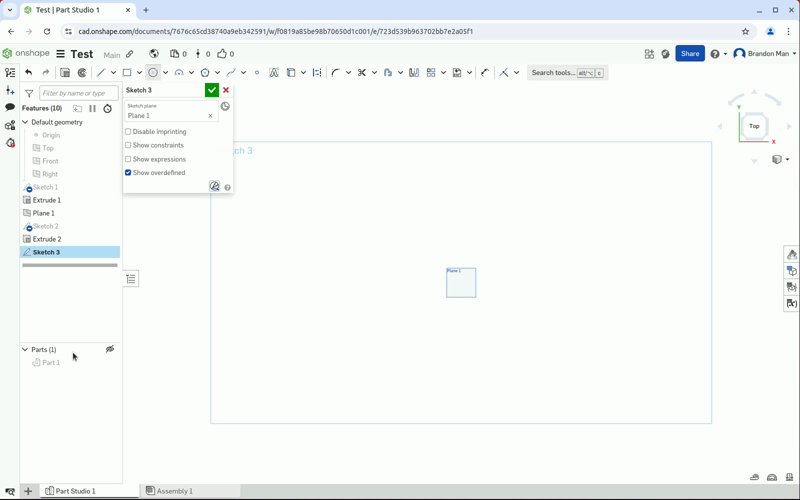
key_down(shift)
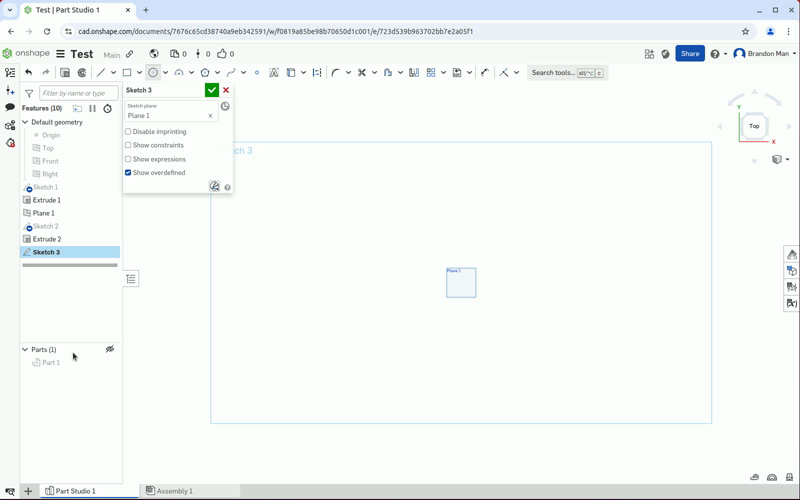
mouse_move(510, 226)
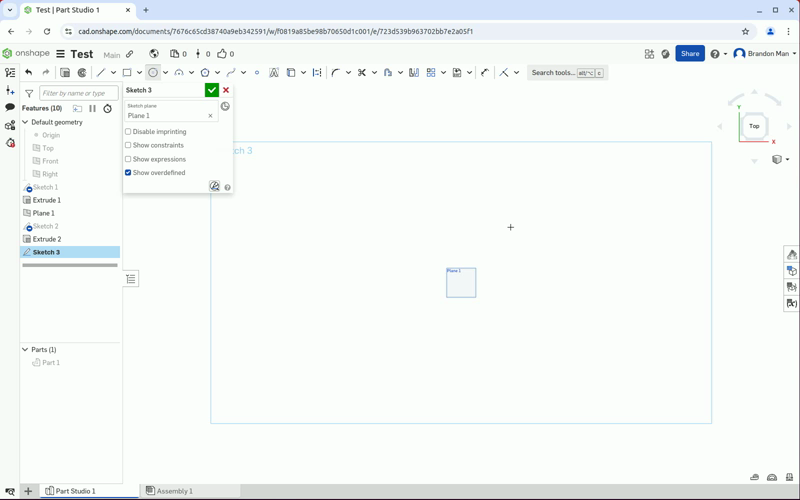
click(510, 226)
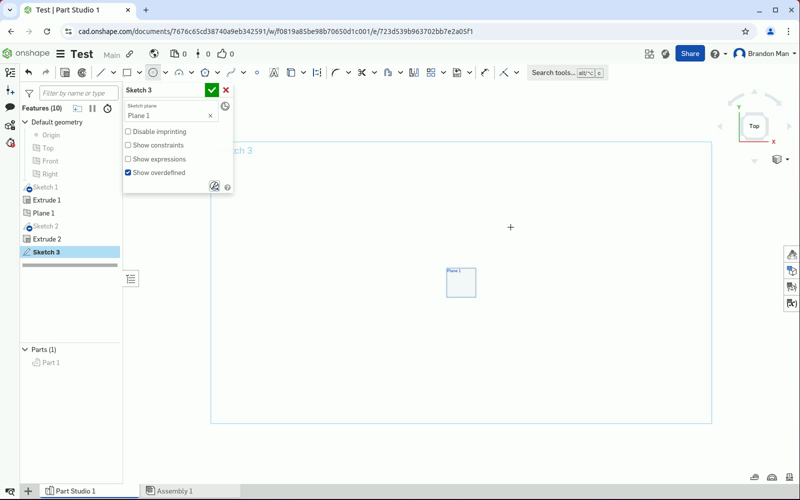
key_up(shift)
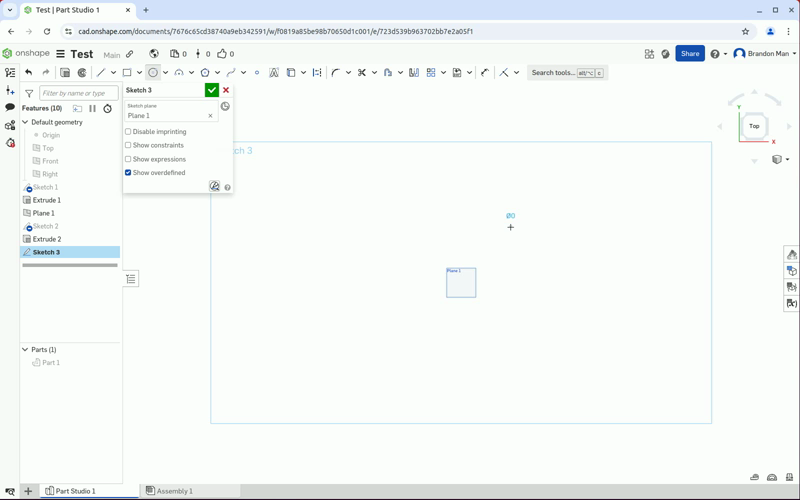
mouse_move(526, 226)
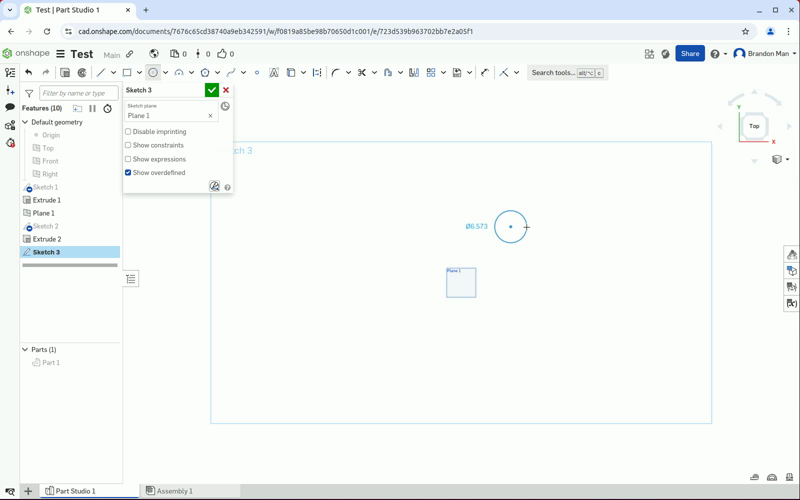
click(526, 226)
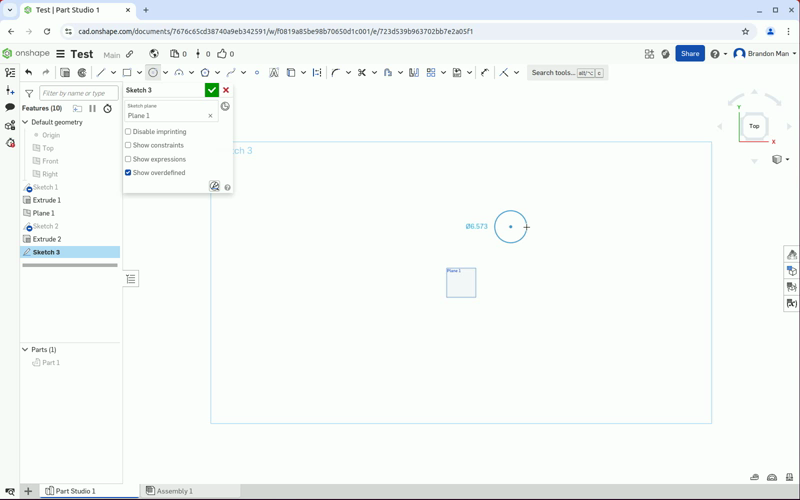
key(esc)
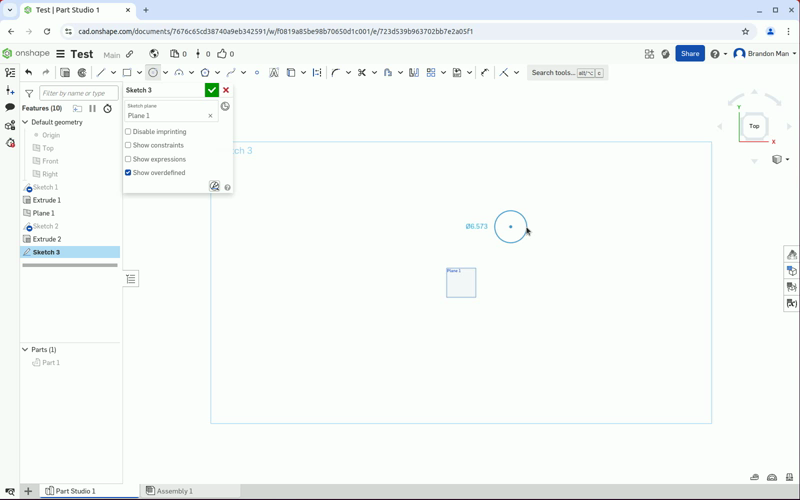
mouse_move(514, 226)
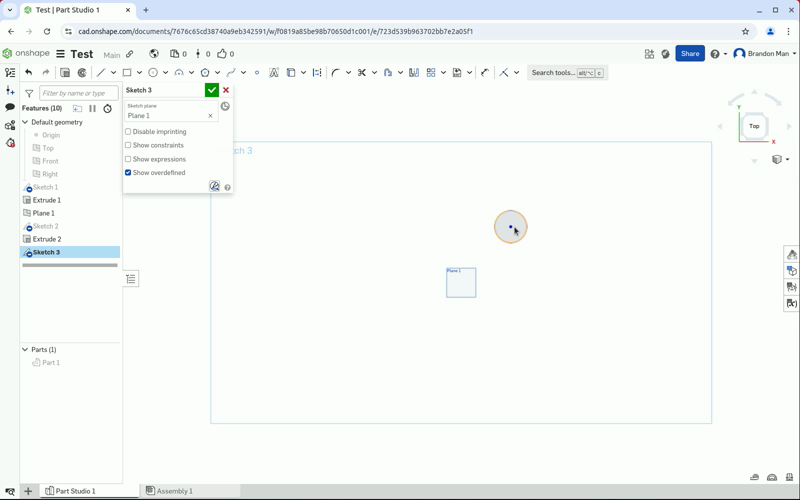
scroll(6)
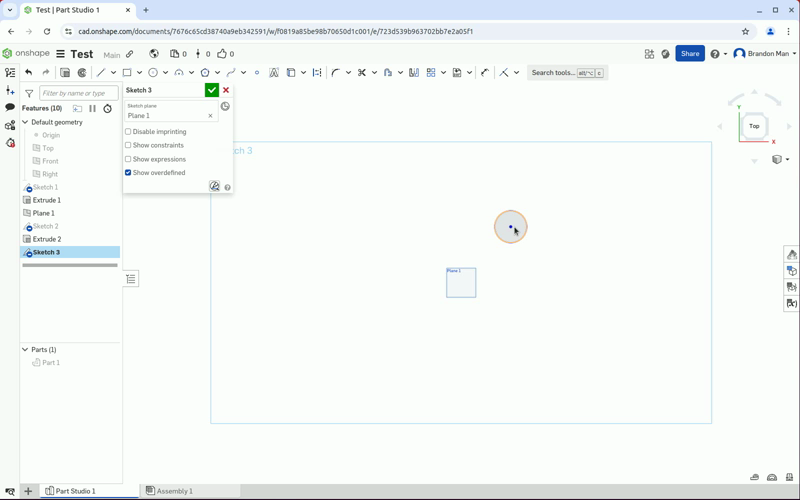
scroll(6)
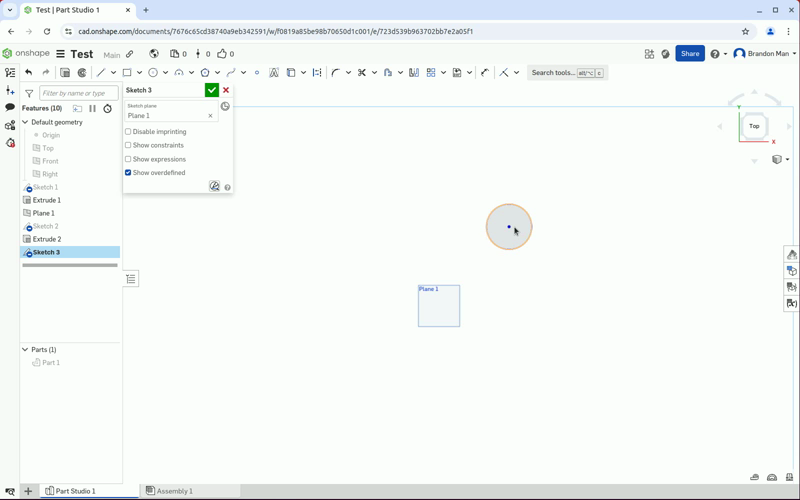
scroll(6)
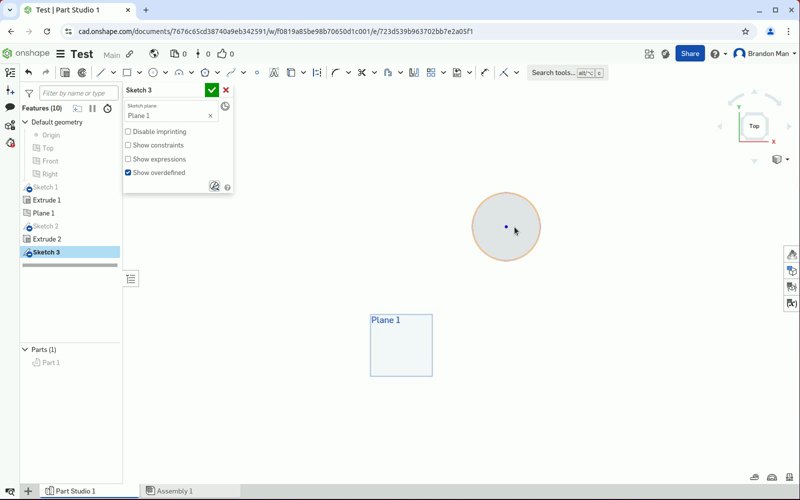
scroll(6)
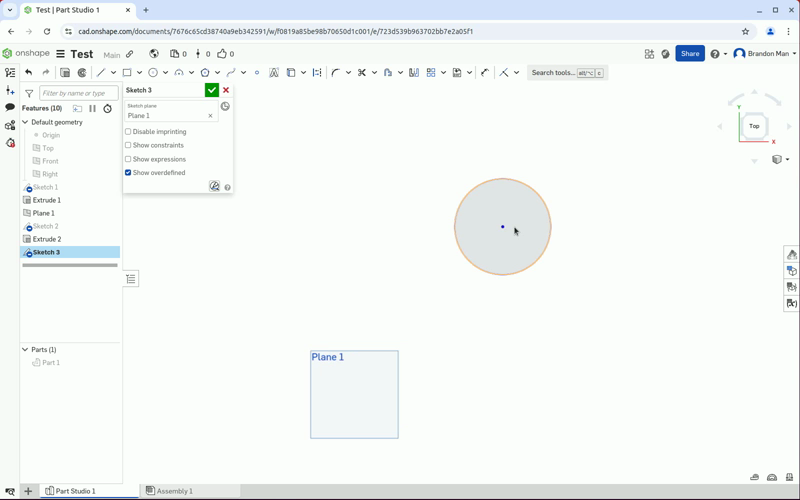
scroll(6)
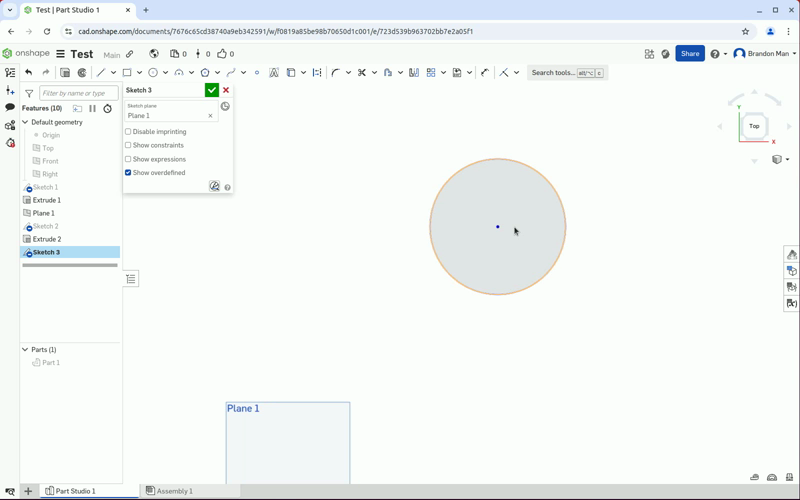
scroll(6)
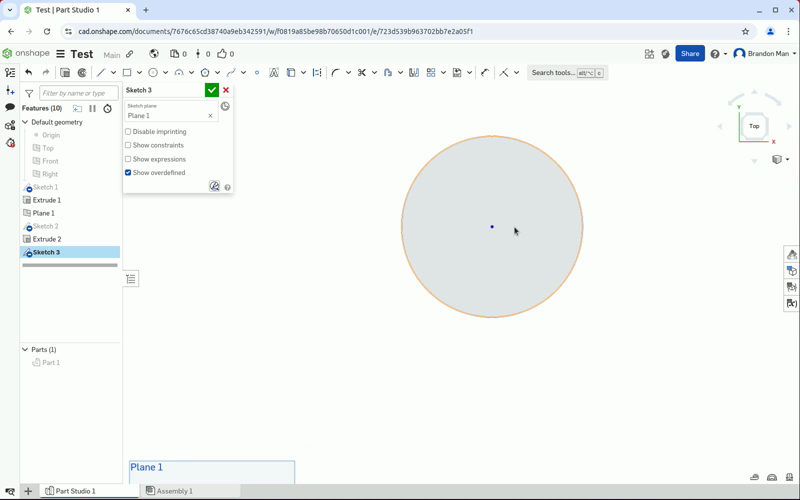
scroll(6)
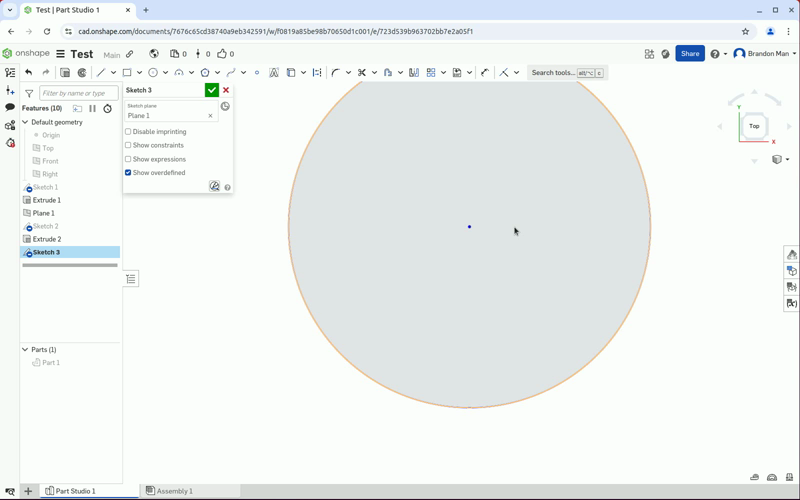
click(514, 226)
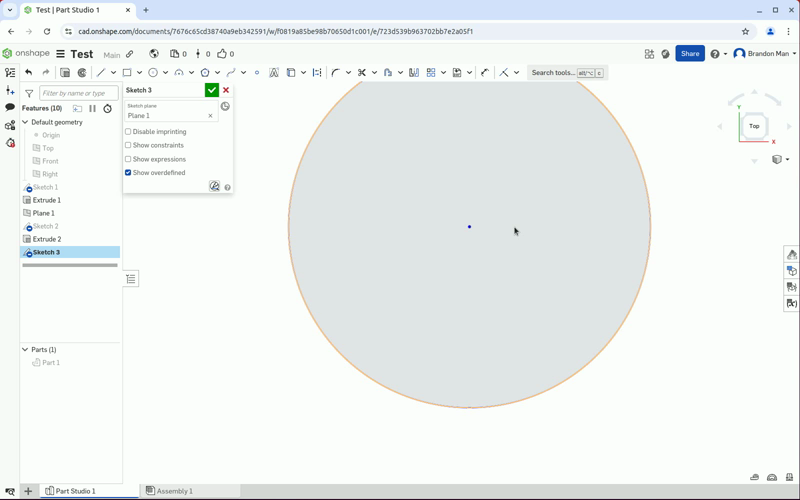
scroll(-6)
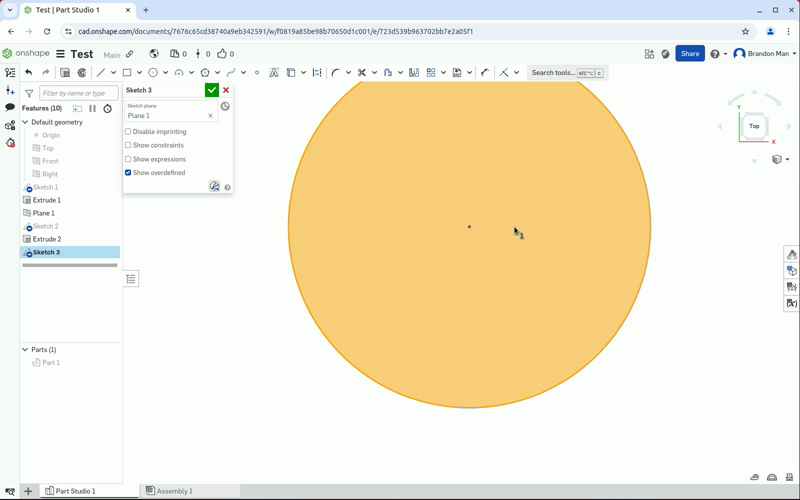
scroll(-6)
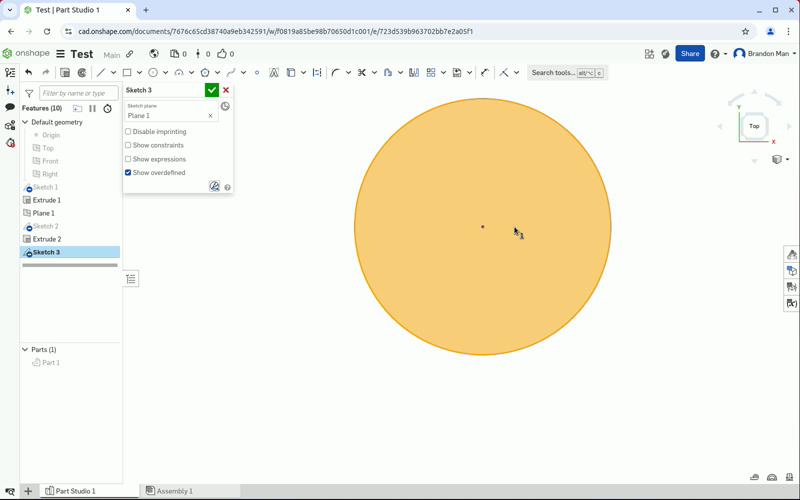
scroll(-6)
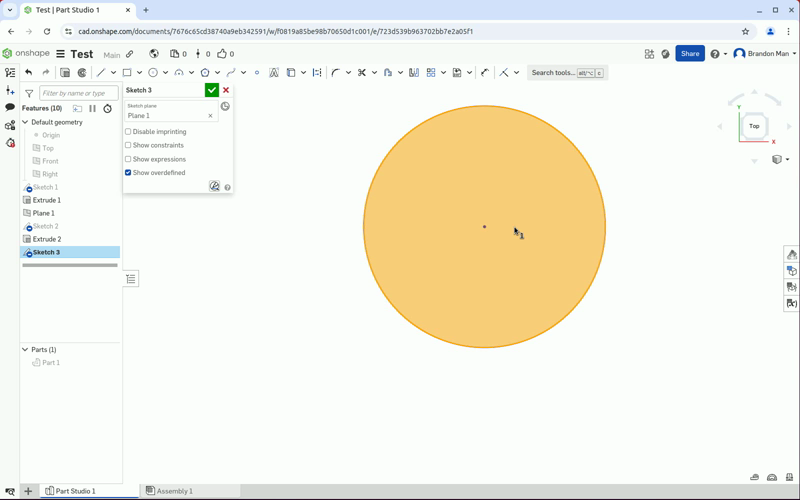
scroll(-6)
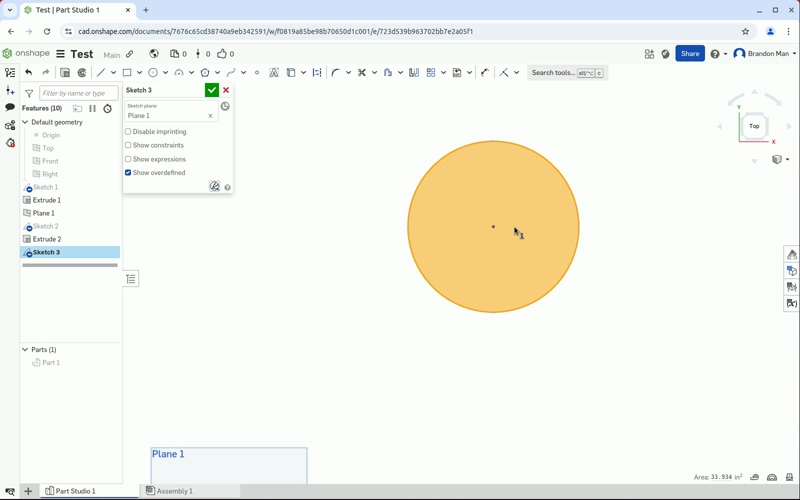
scroll(-6)
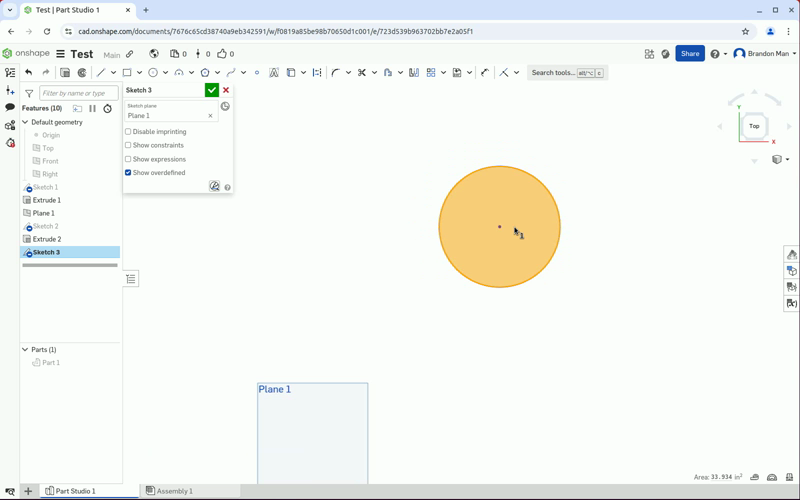
scroll(-6)
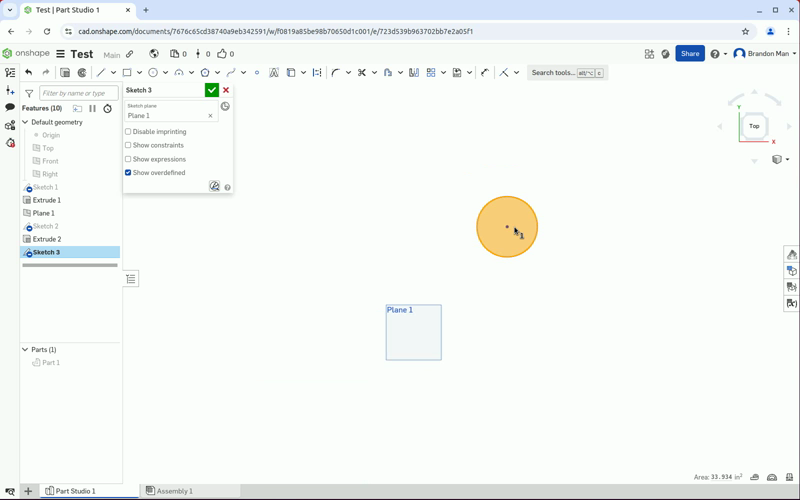
scroll(-6)
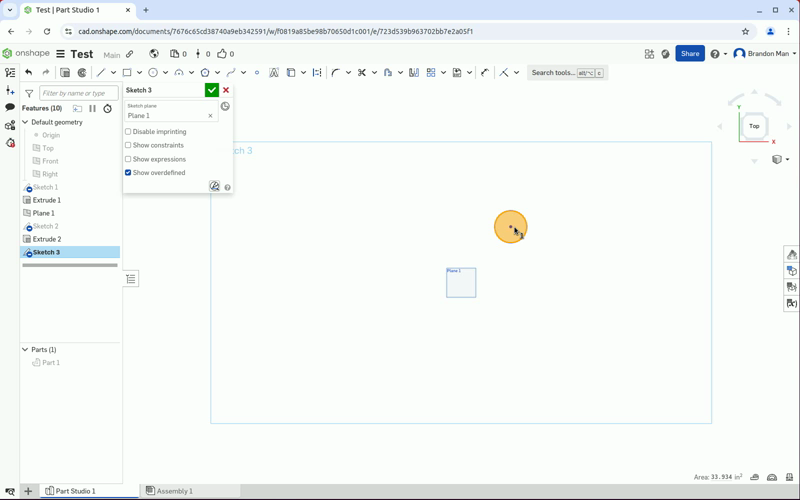
mouse_move(73, 352)
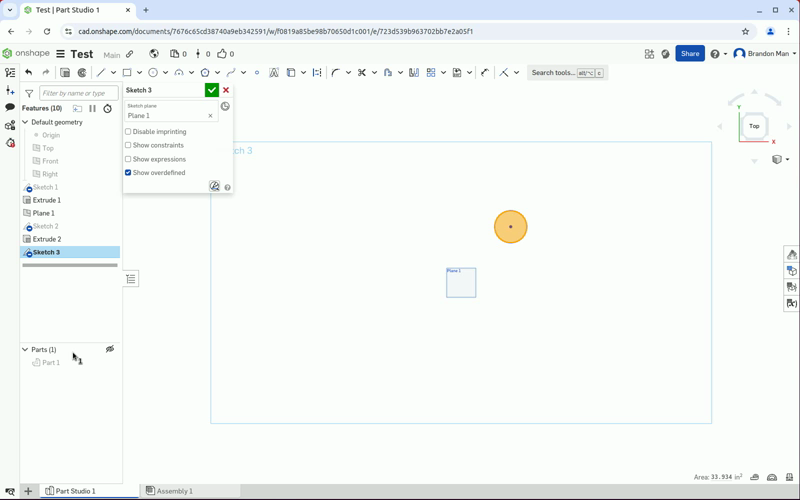
key(shift+y)
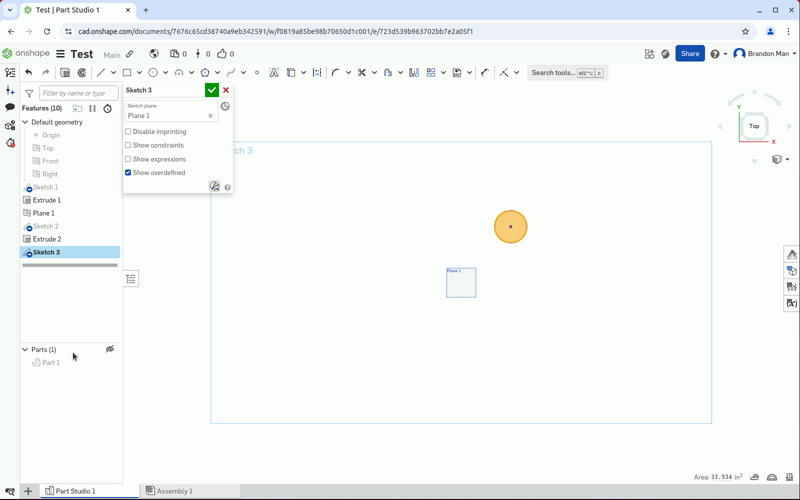
key(shift+e)
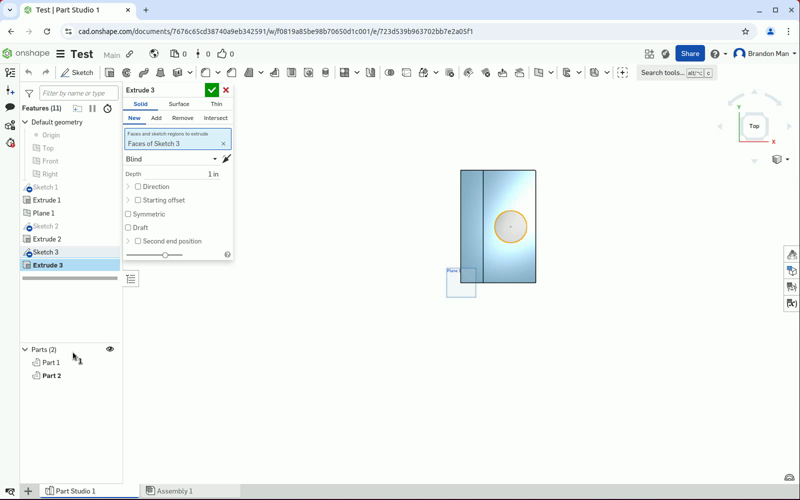
mouse_move(143, 106)
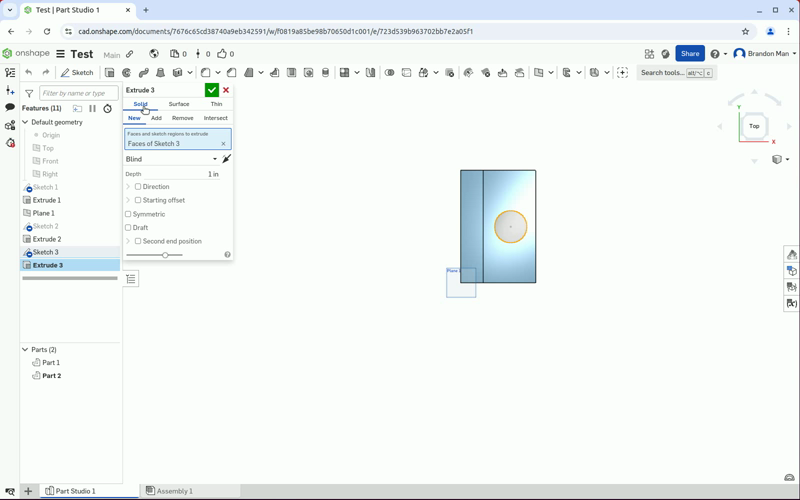
click(143, 106)
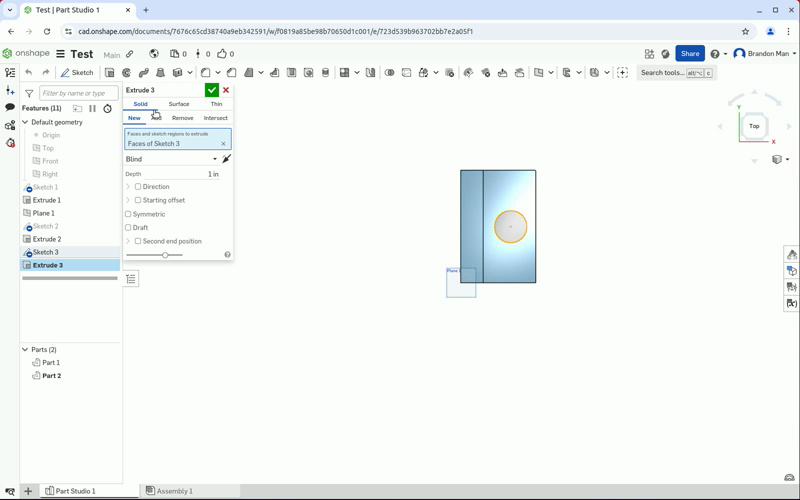
mouse_move(186, 120)
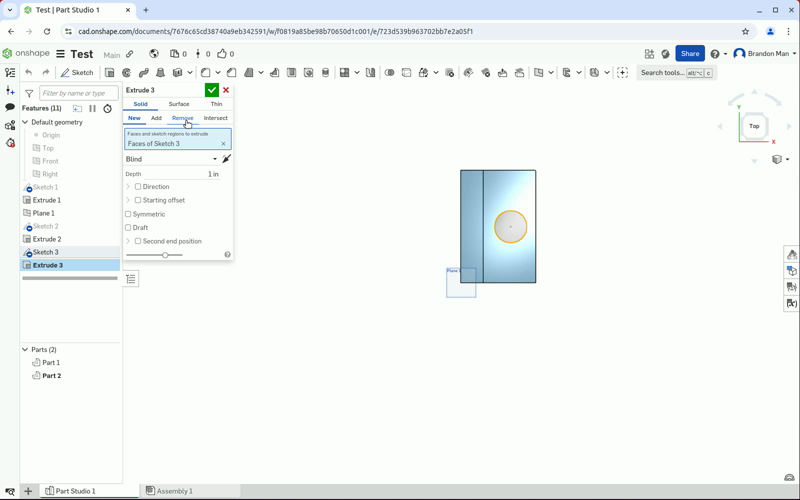
click(186, 120)
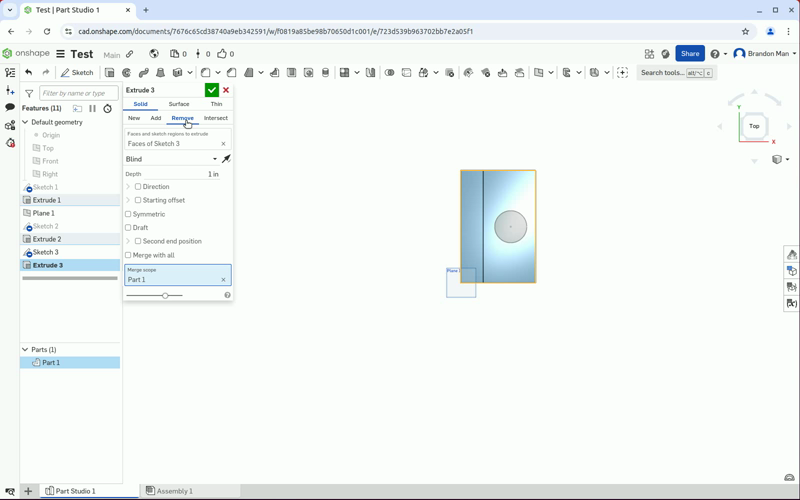
key(tab, 4)
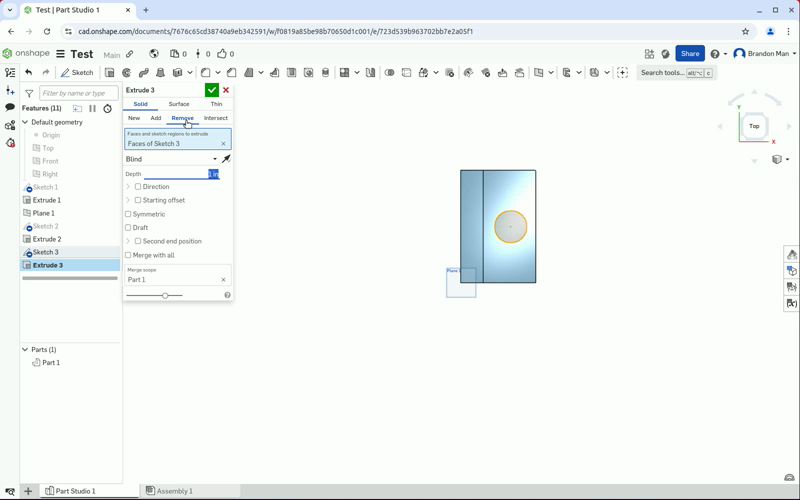
text(30.811)
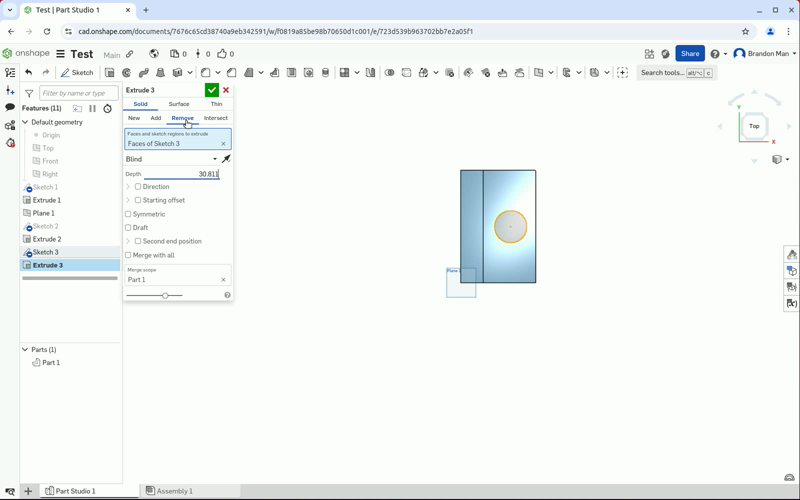
key(tab, 6)
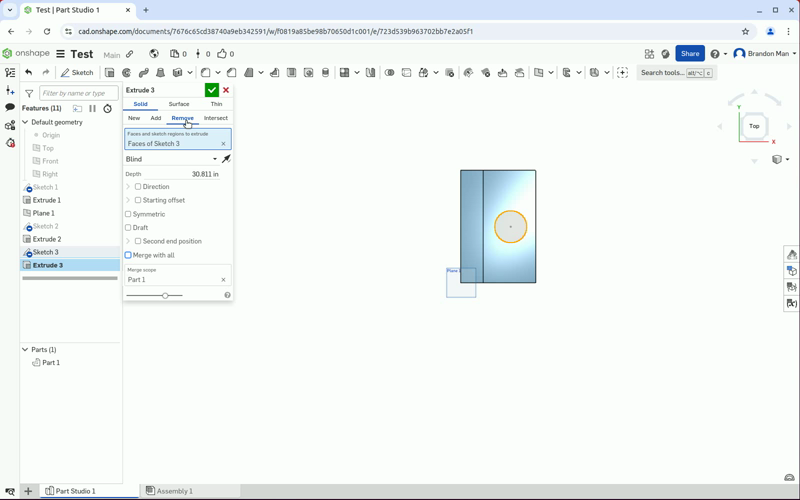
key(space)
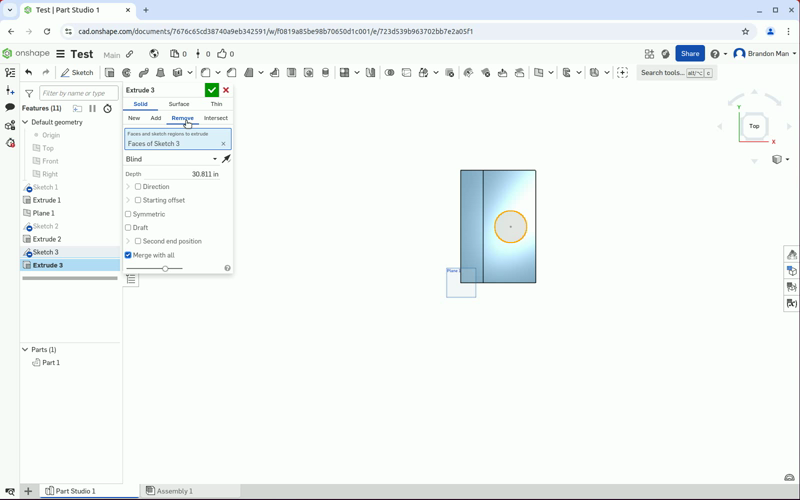
key(enter)
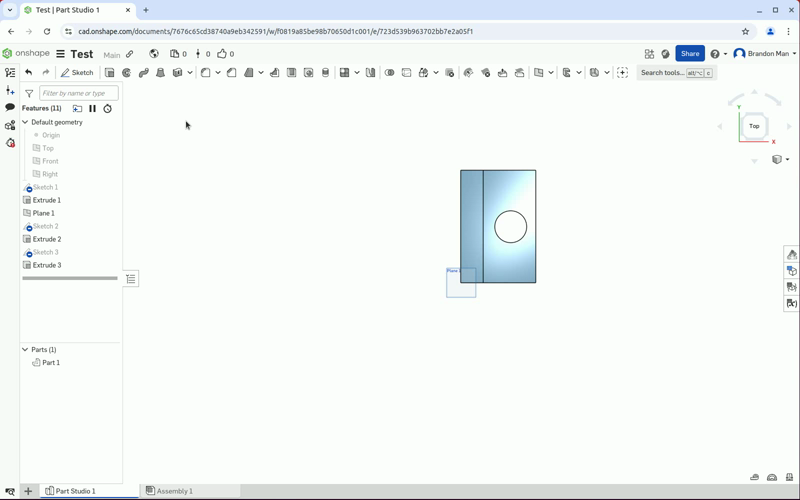
key(shift+h)
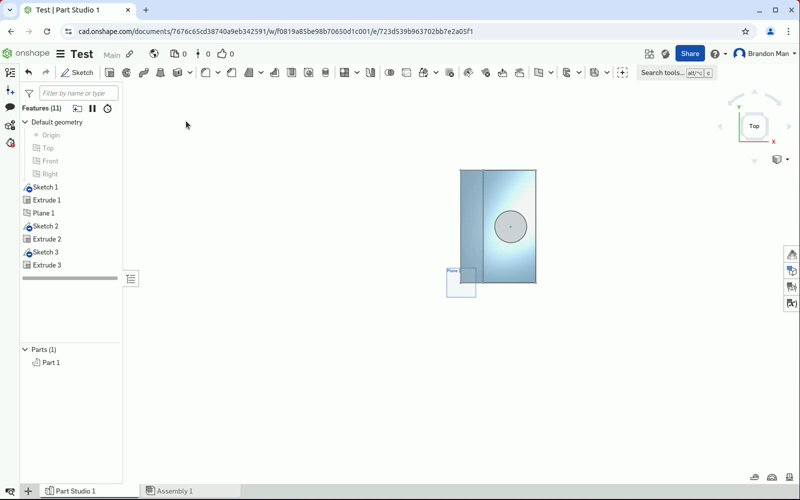
key(shift+h)
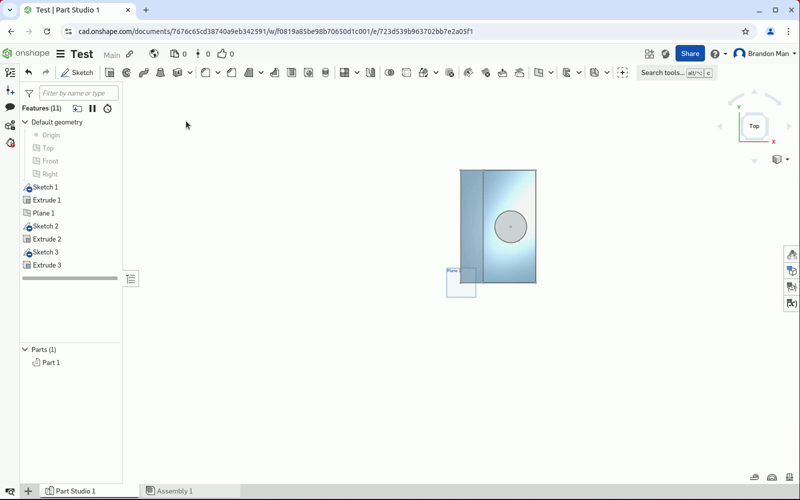
key(shift+7)
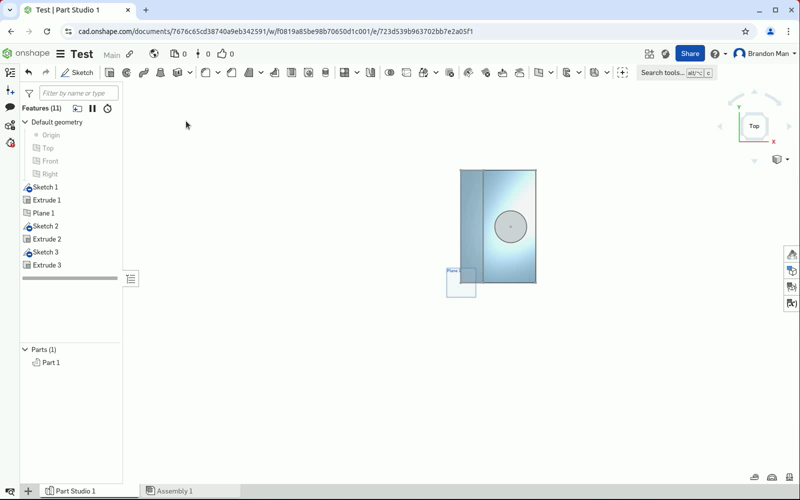
key(up, 3)
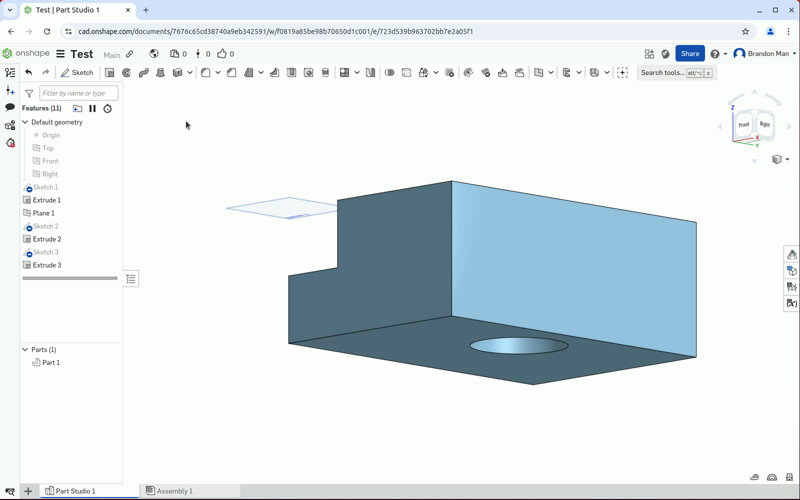
key(left, 3)
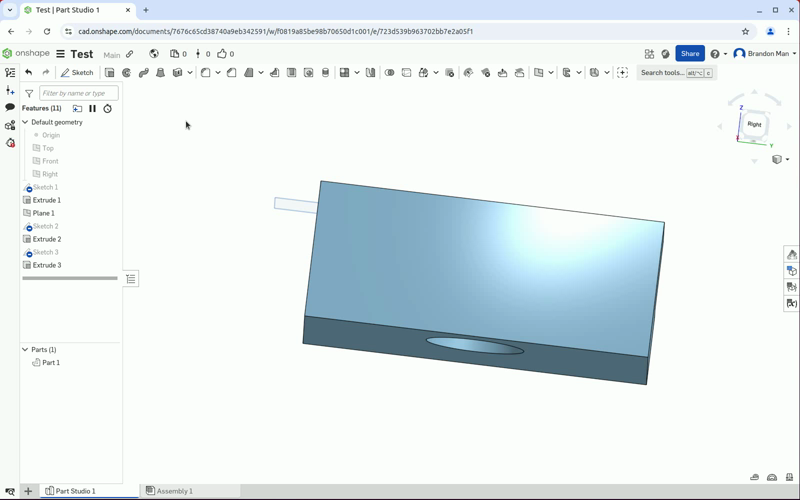
key(right, 3)
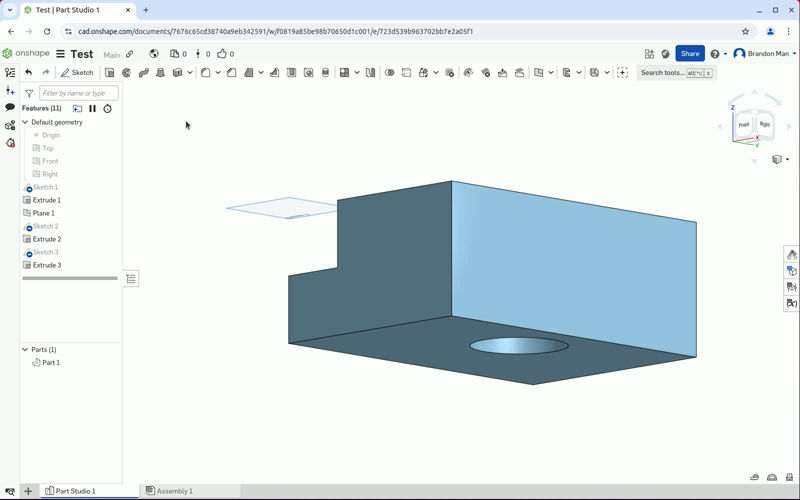
key(down, 3)
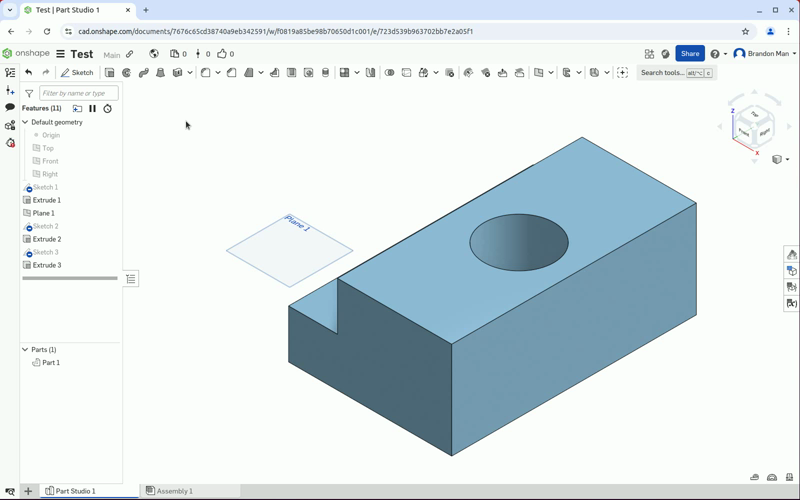
mouse_move(73, 189)
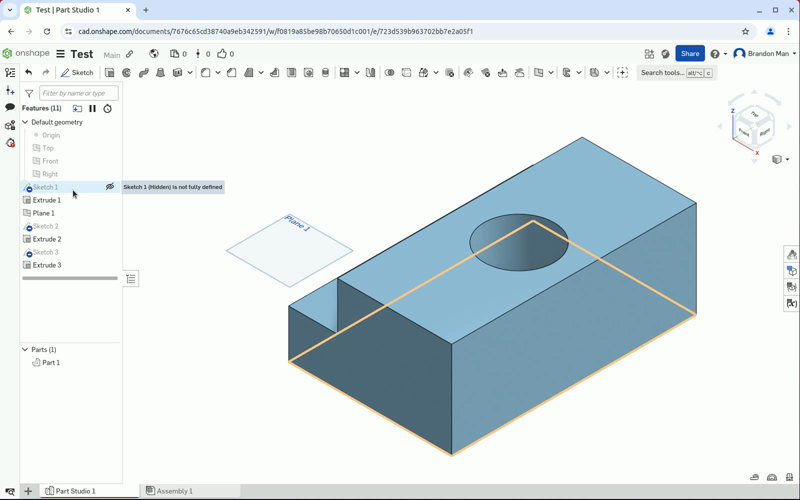
click(73, 189)